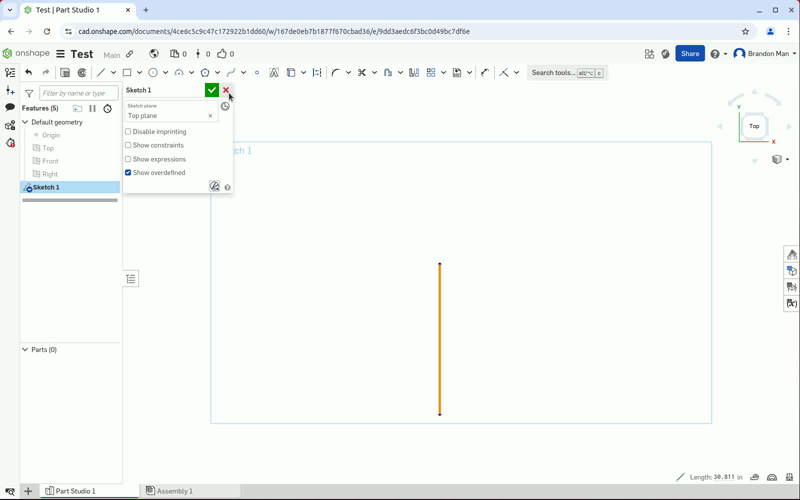
key(shift+h)
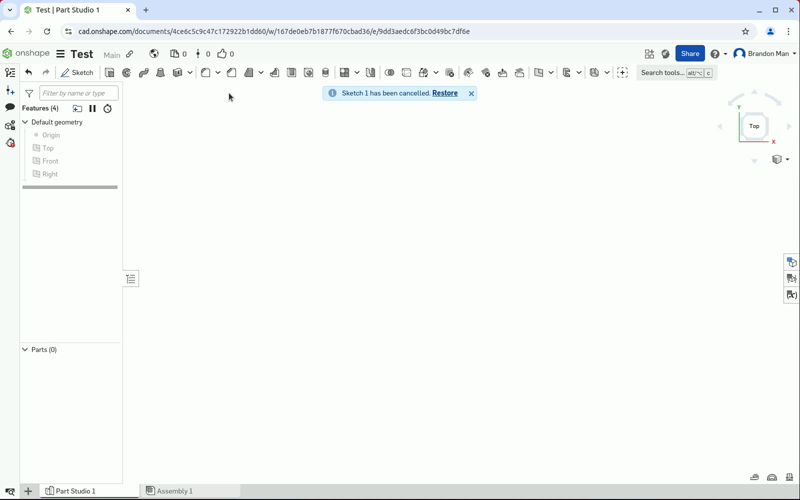
mouse_move(73, 352)
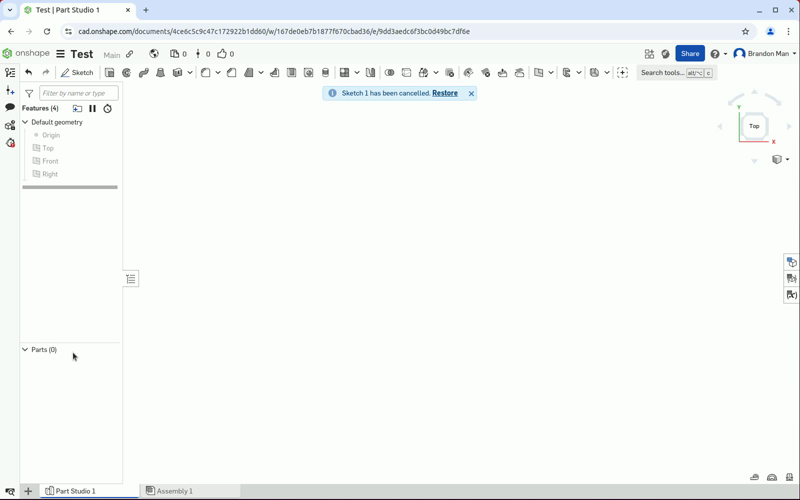
key(y)
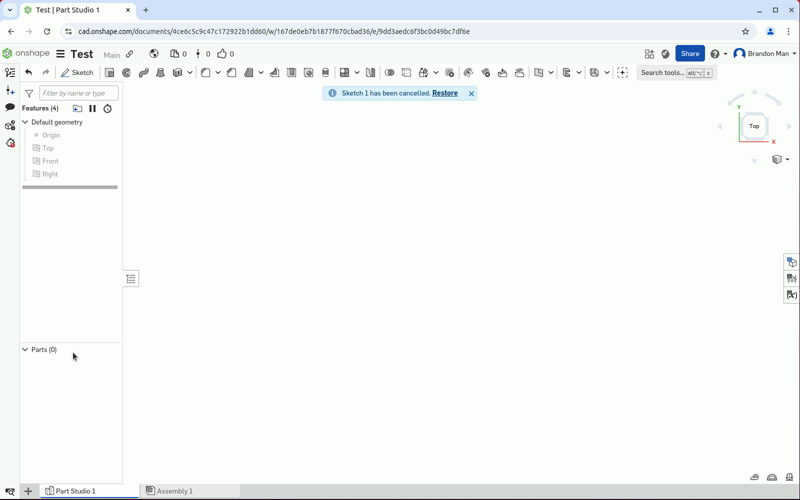
key(shift+p)
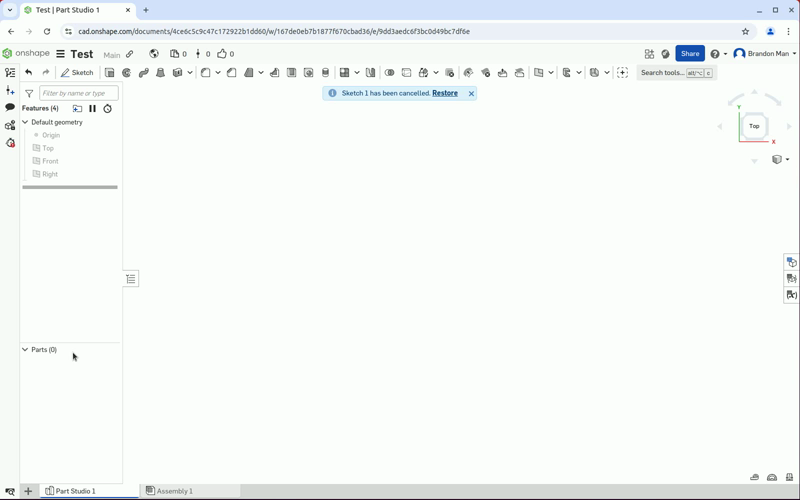
key(space)
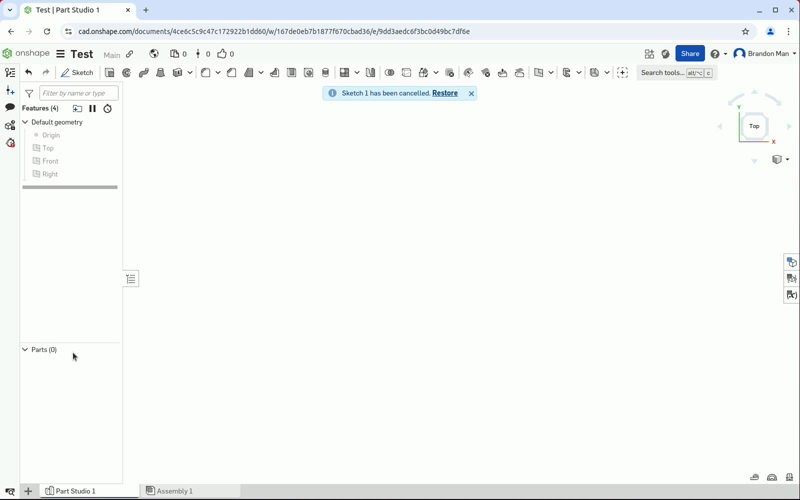
key_down(shift)
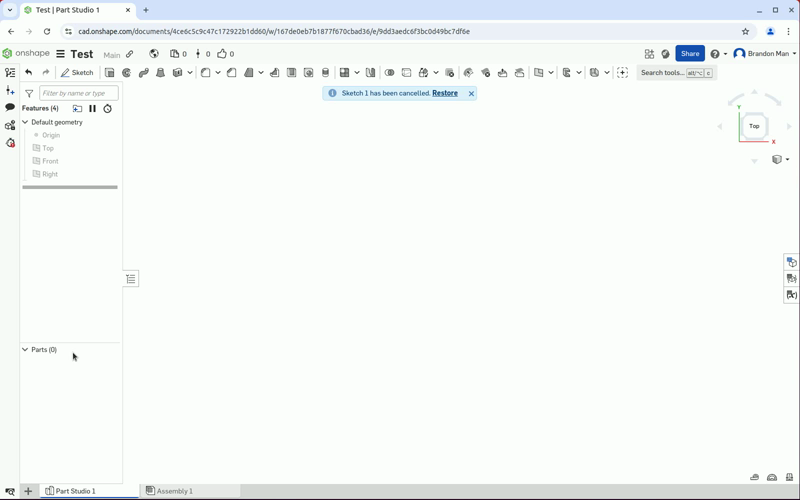
key(up)
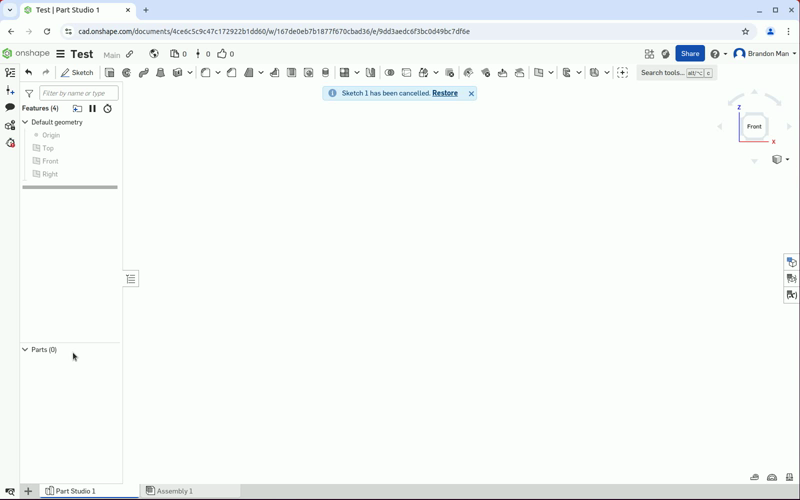
key_up(shift)
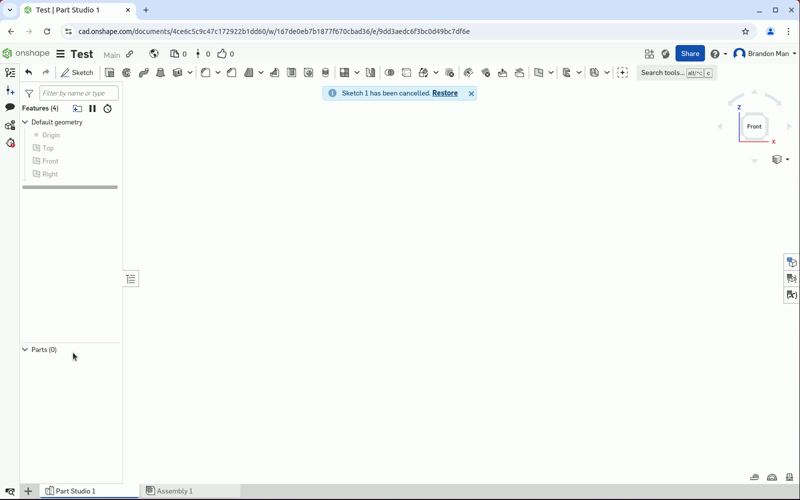
mouse_move(73, 352)
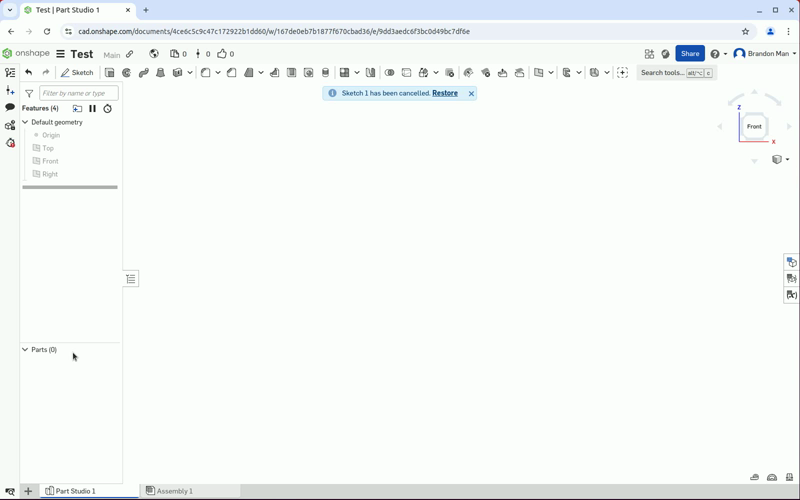
key(shift+y)
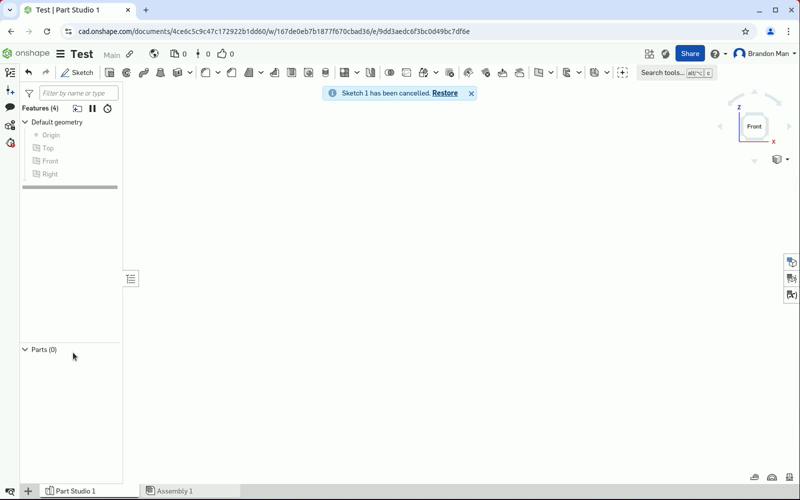
key(shift+s)
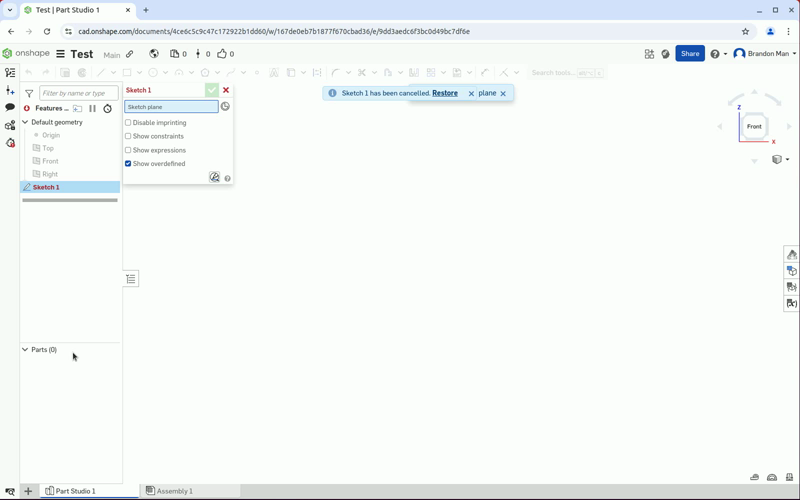
mouse_move(73, 163)
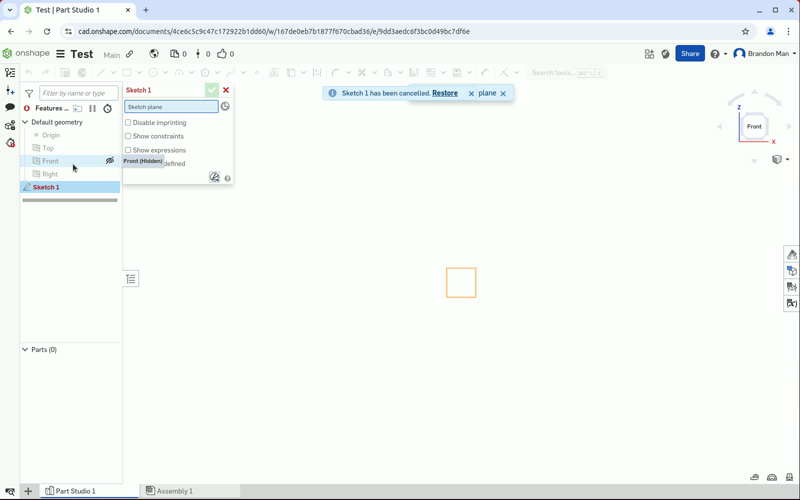
click(73, 163)
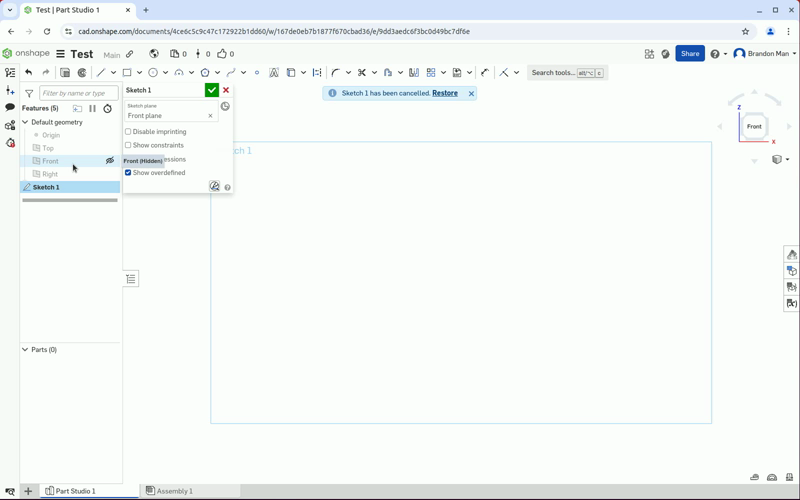
mouse_move(73, 352)
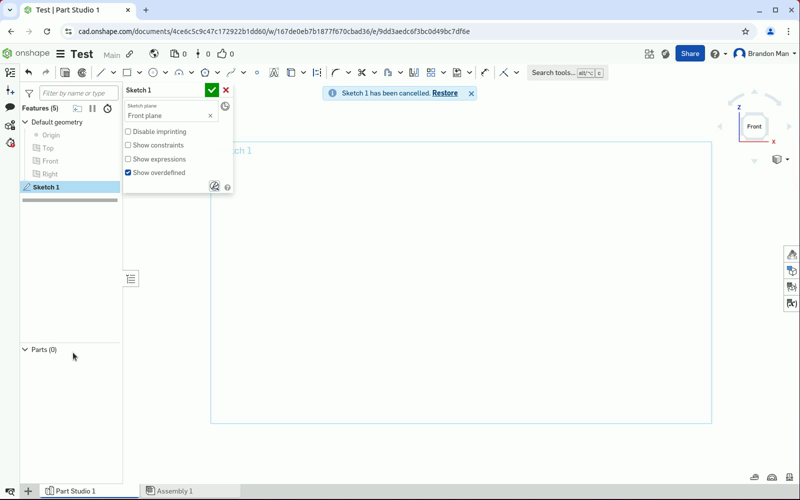
key(y)
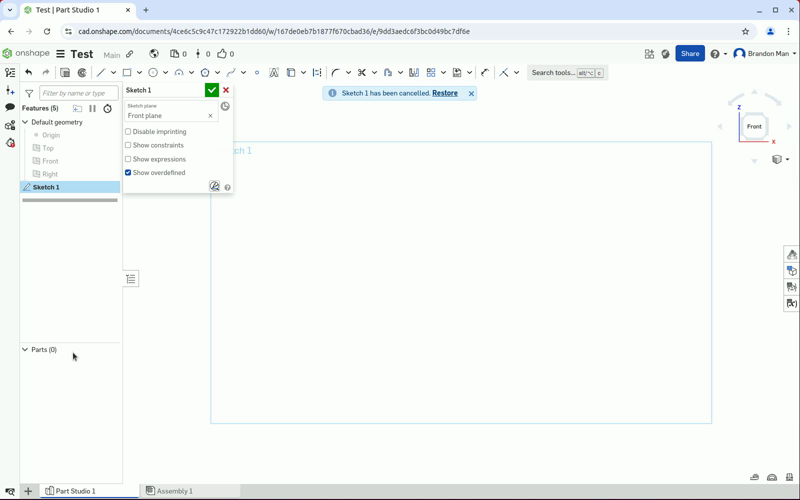
key(l)
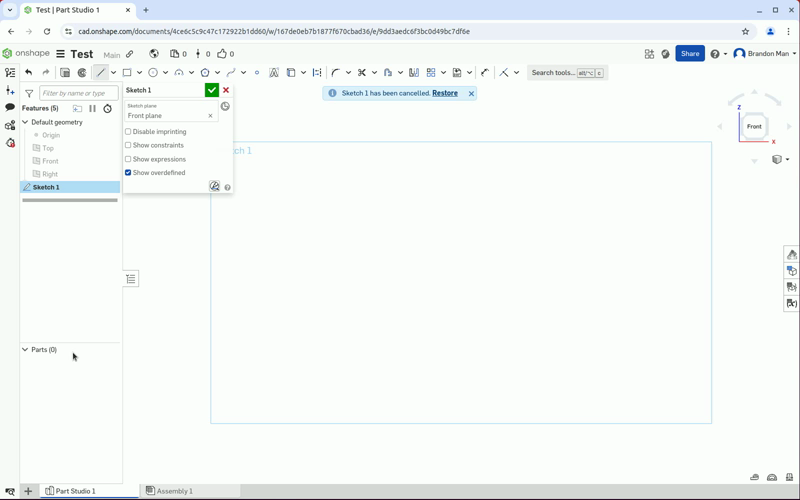
key_down(shift)
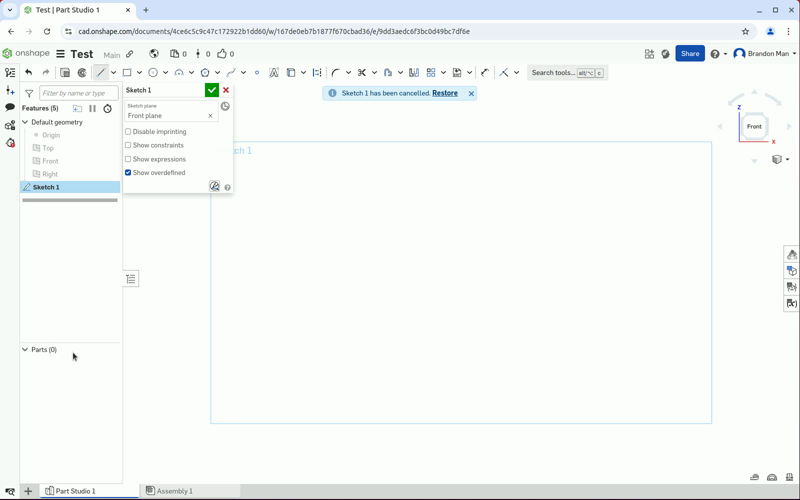
mouse_move(441, 282)
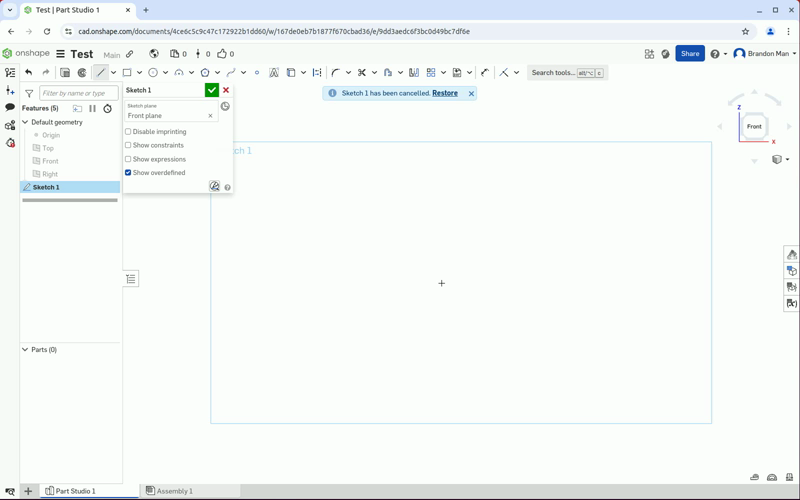
click(441, 282)
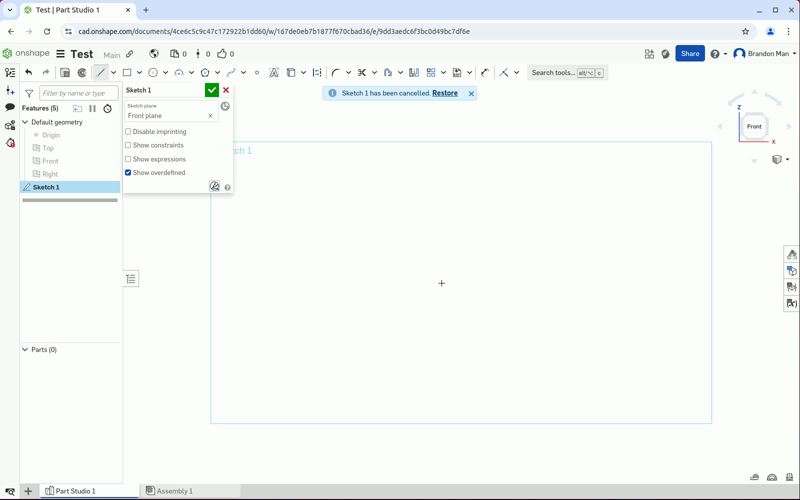
key_up(shift)
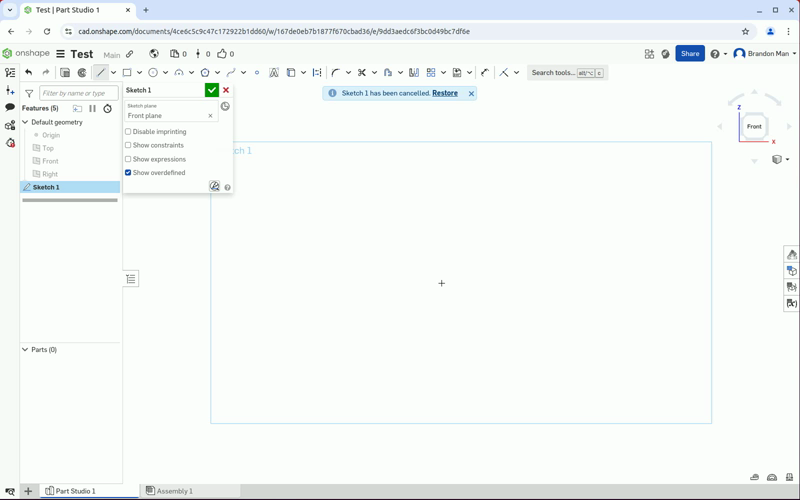
key_down(shift)
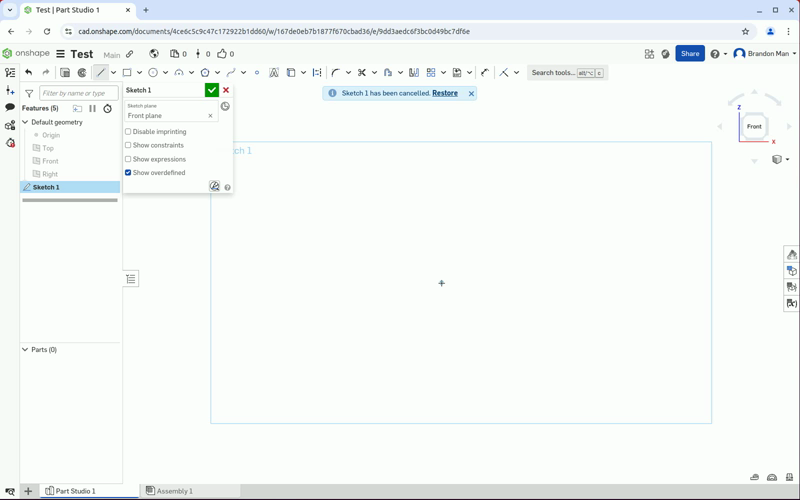
mouse_move(471, 282)
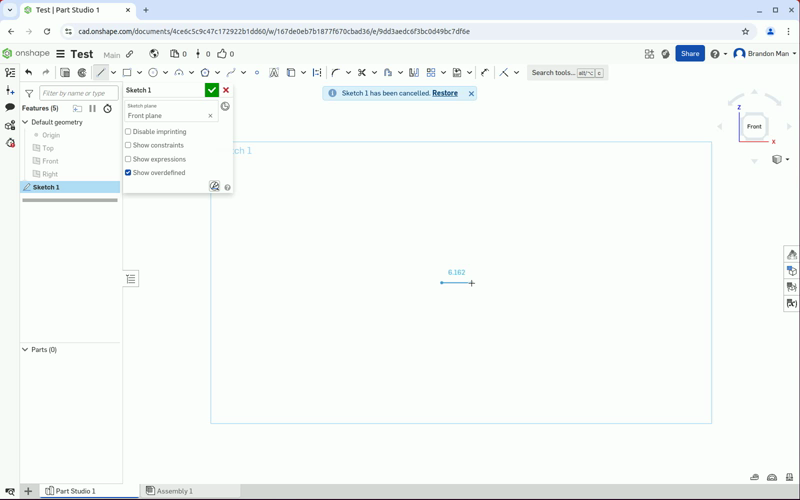
mouse_move(481, 282)
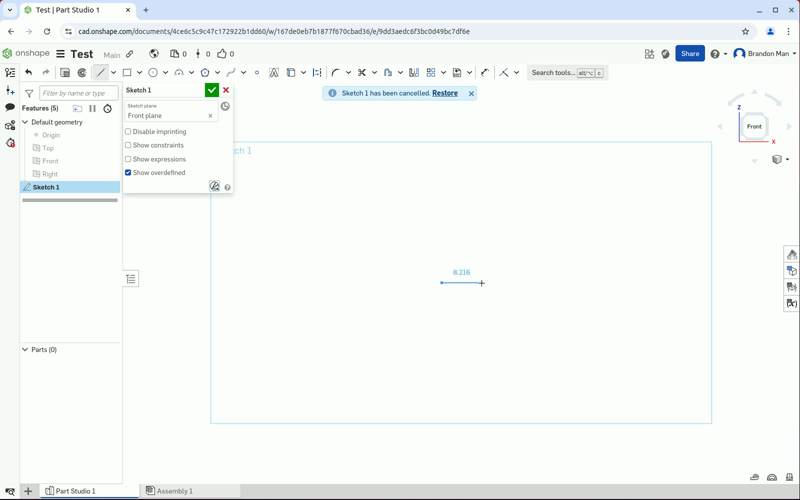
click(481, 282)
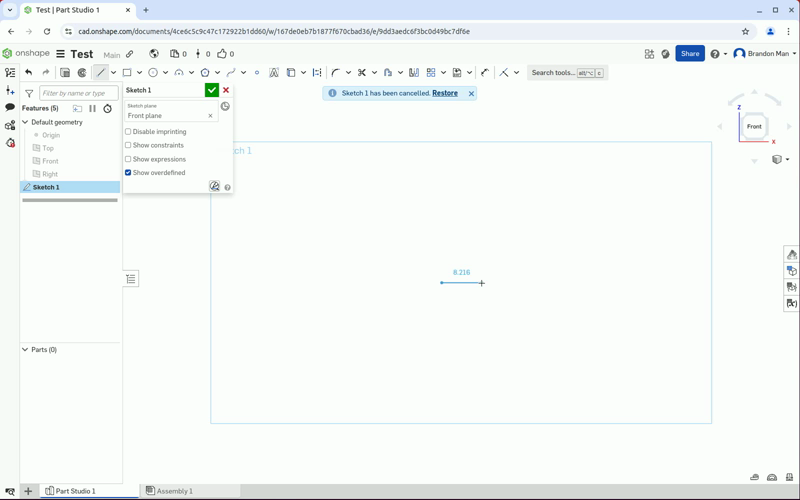
key_up(shift)
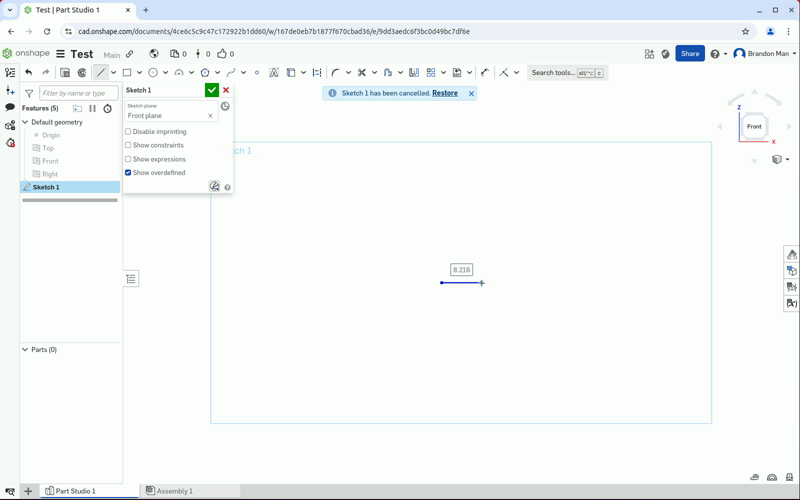
key_down(shift)
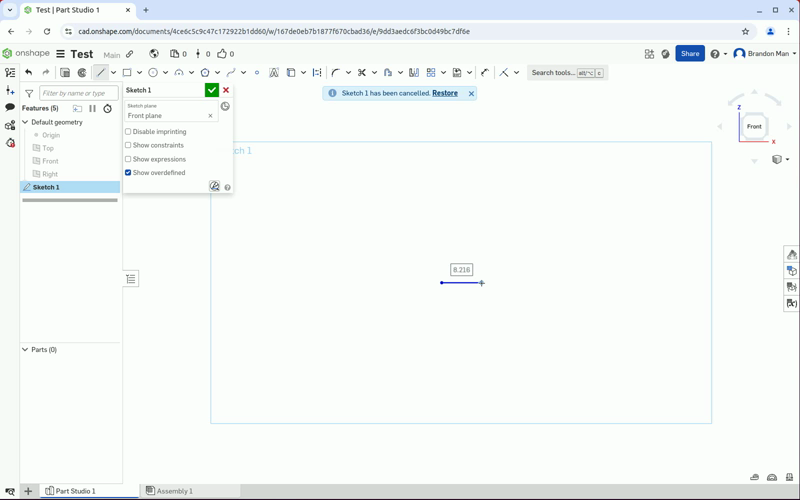
mouse_move(511, 282)
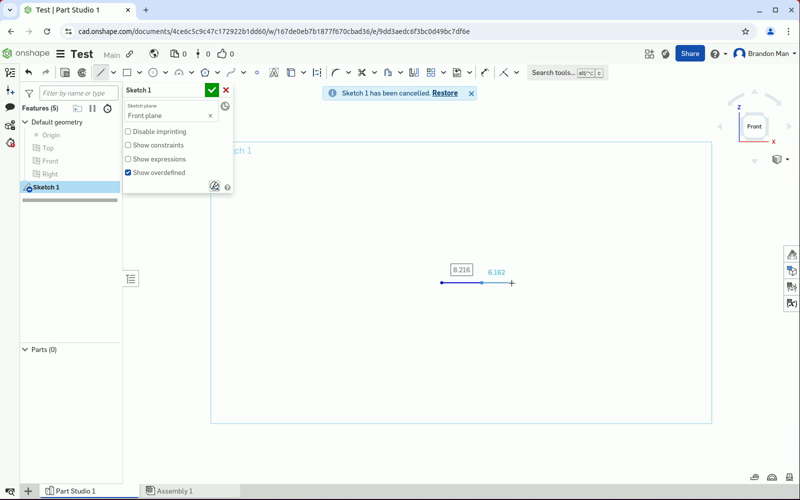
mouse_move(461, 261)
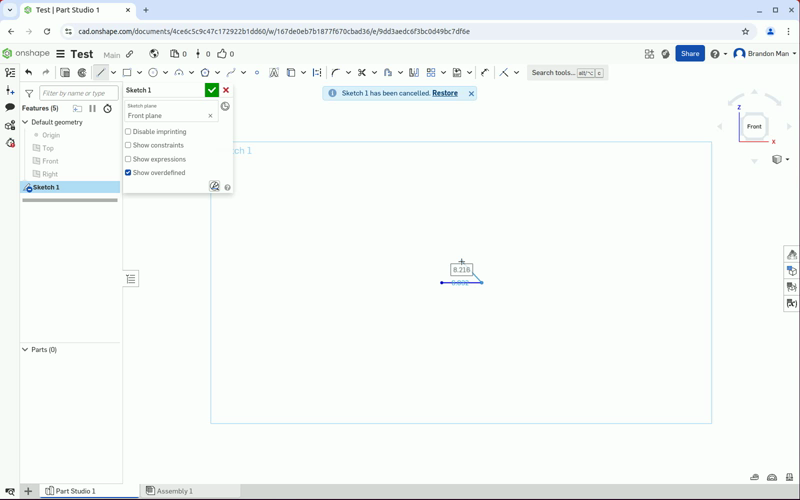
click(461, 261)
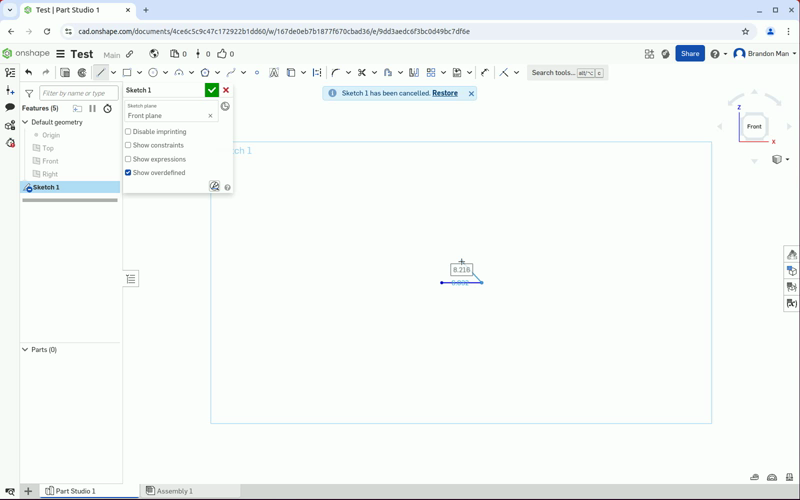
key_up(shift)
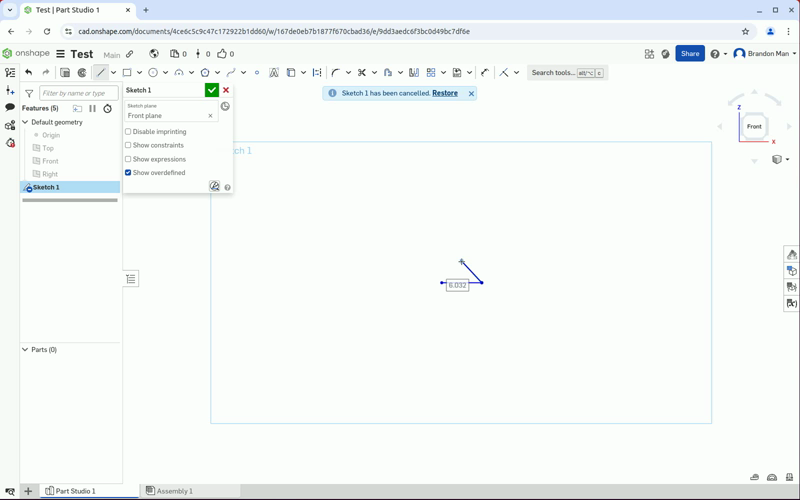
mouse_move(492, 261)
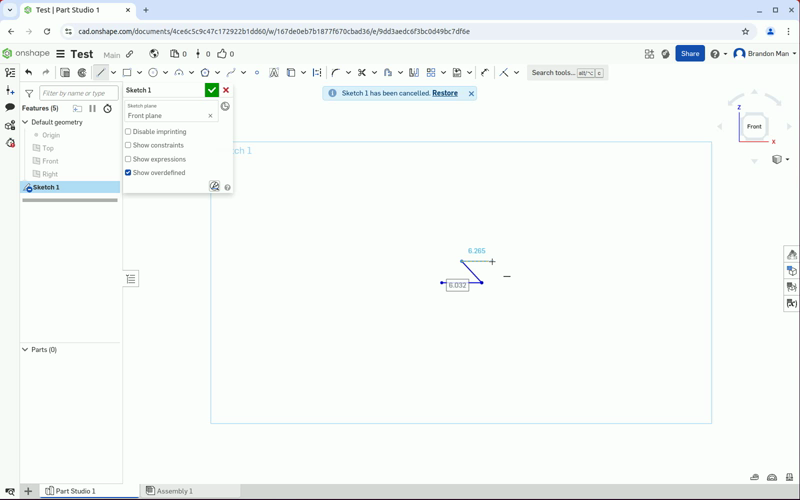
key_down(shift)
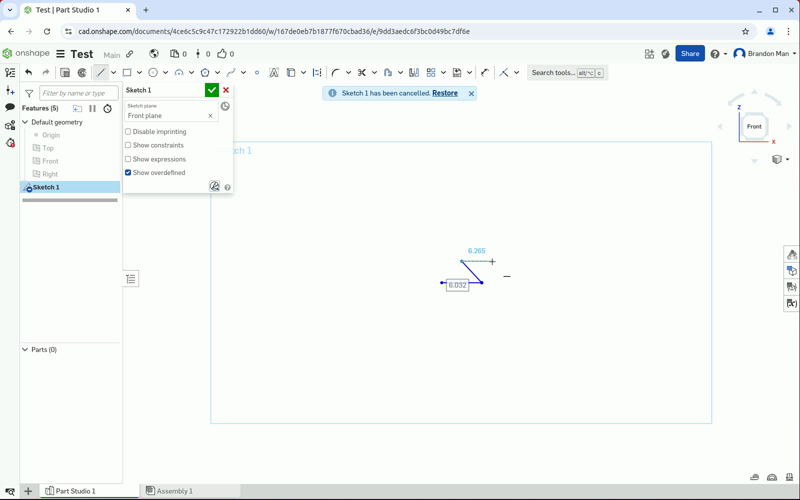
mouse_move(441, 282)
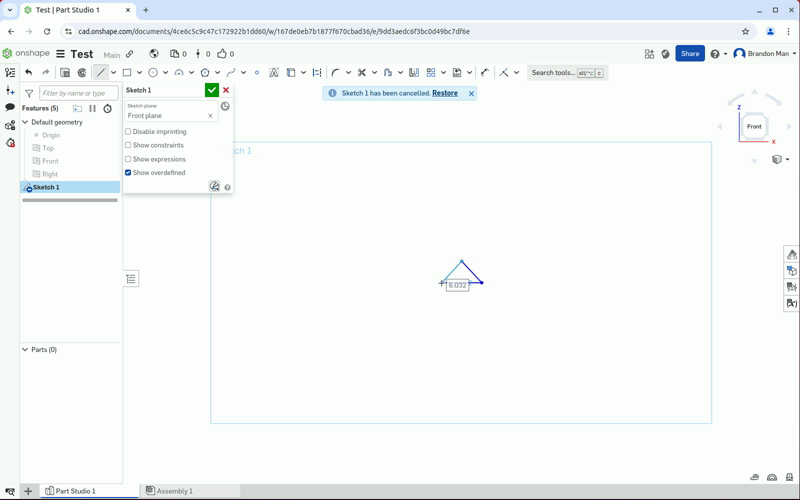
key_up(shift)
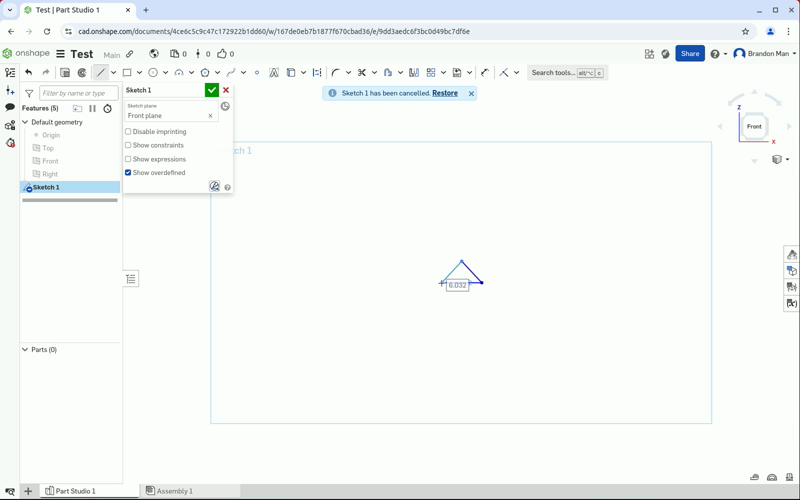
click(441, 282)
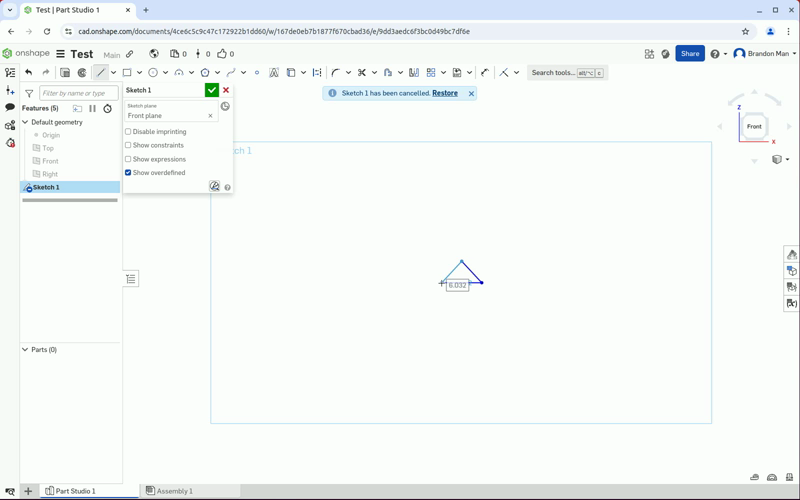
key(esc)
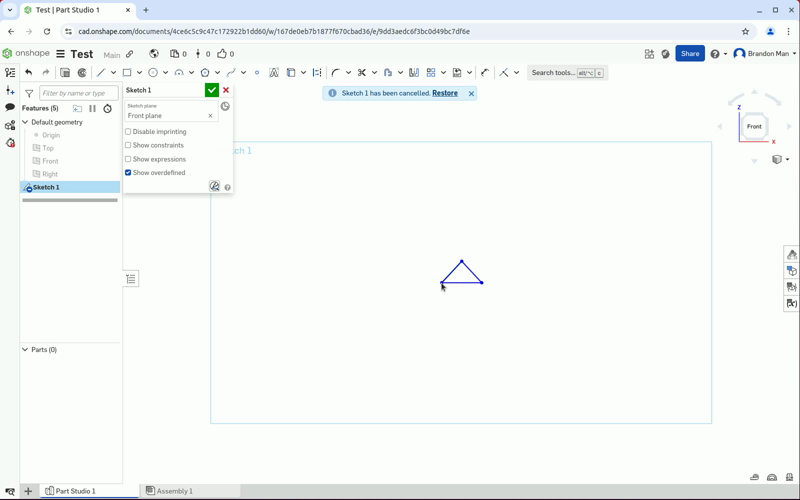
mouse_move(450, 276)
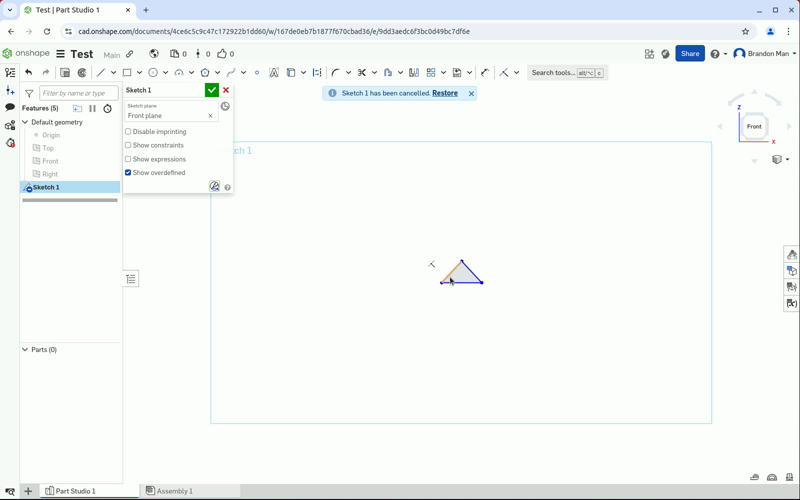
scroll(6)
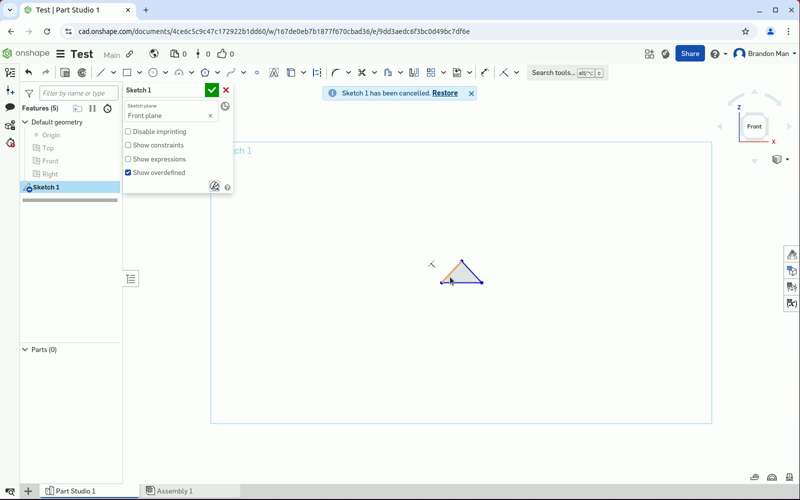
scroll(6)
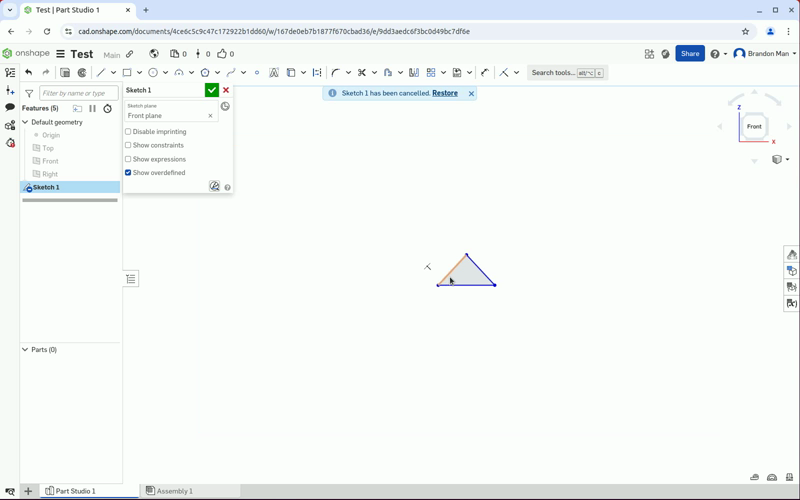
scroll(6)
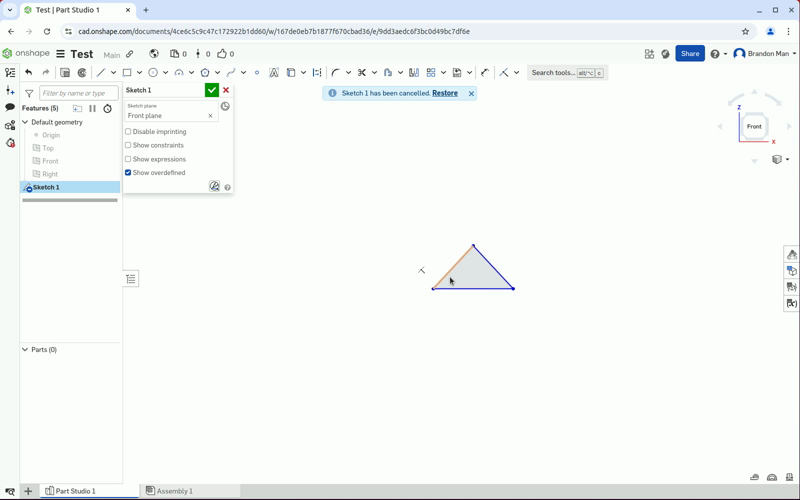
scroll(6)
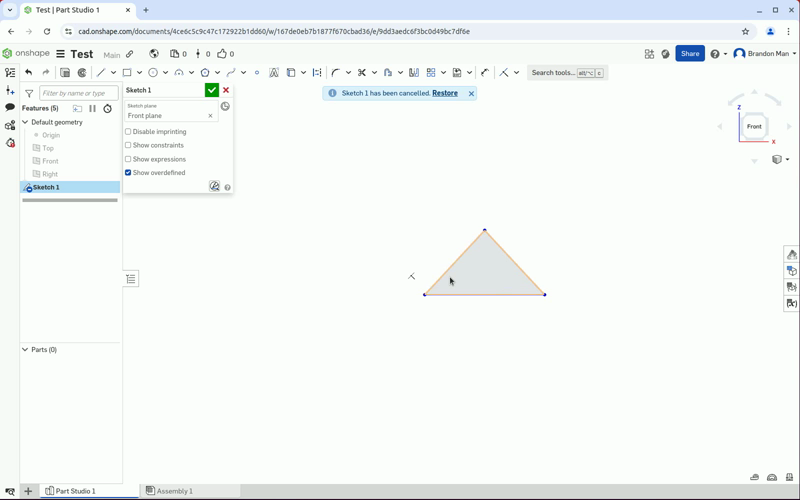
scroll(6)
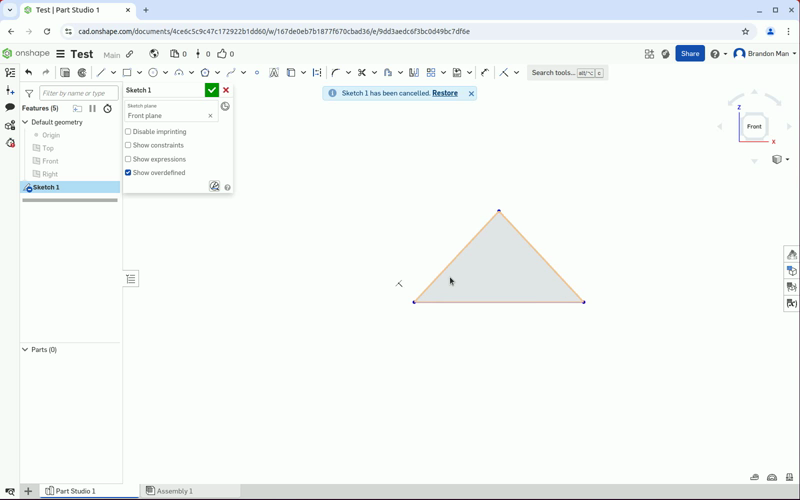
scroll(6)
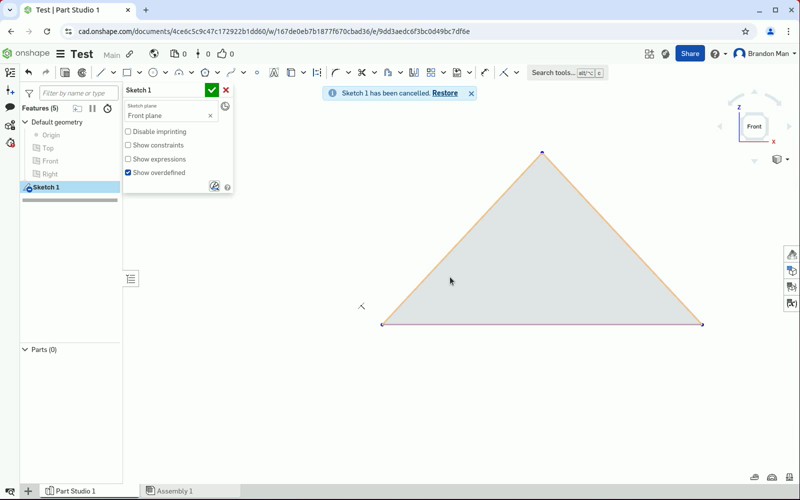
scroll(6)
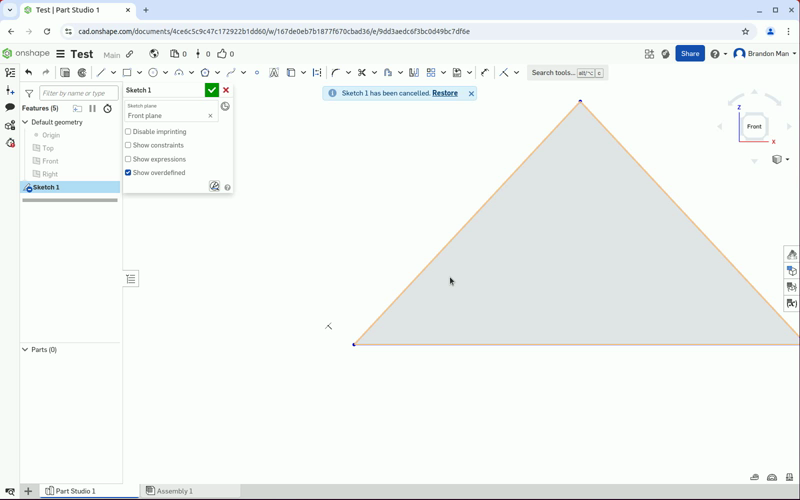
click(450, 276)
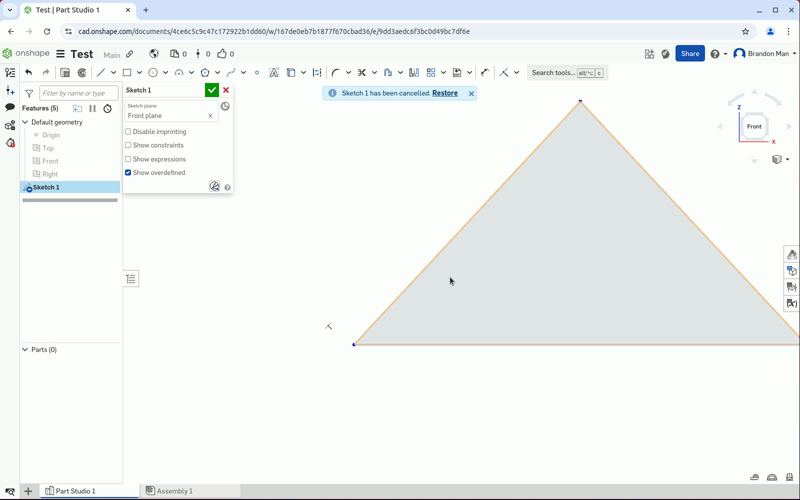
scroll(-6)
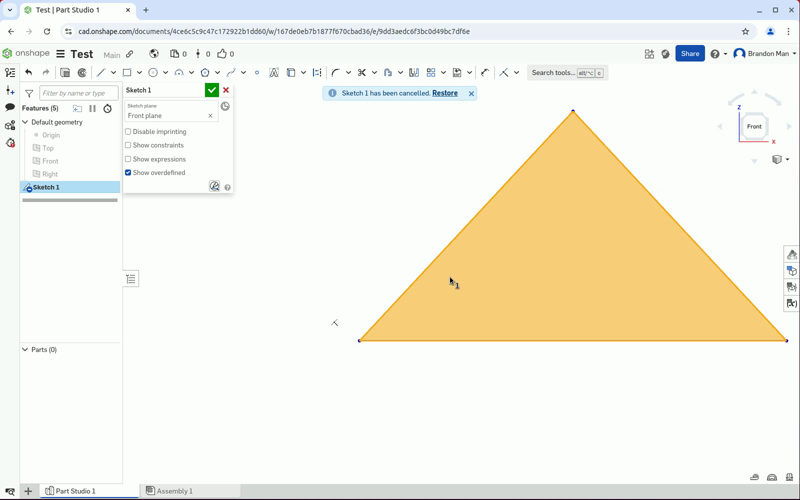
scroll(-6)
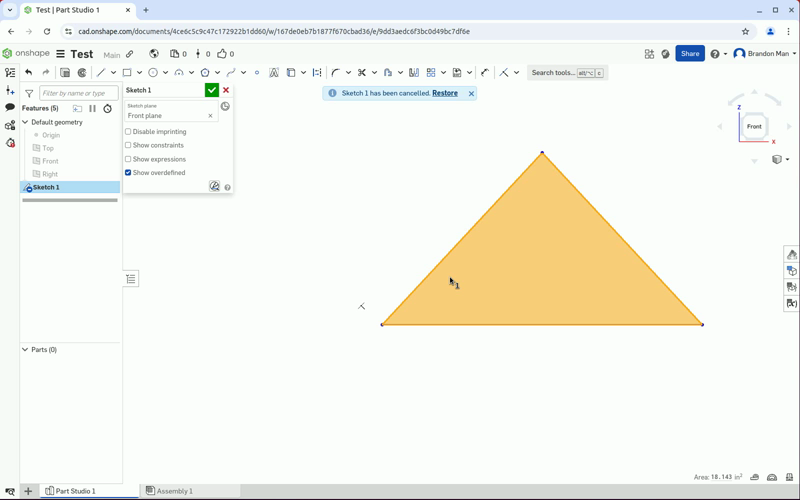
scroll(-6)
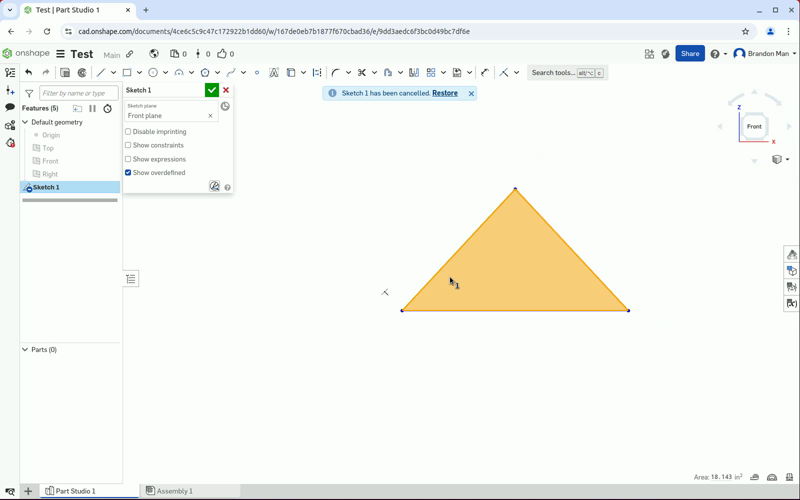
scroll(-6)
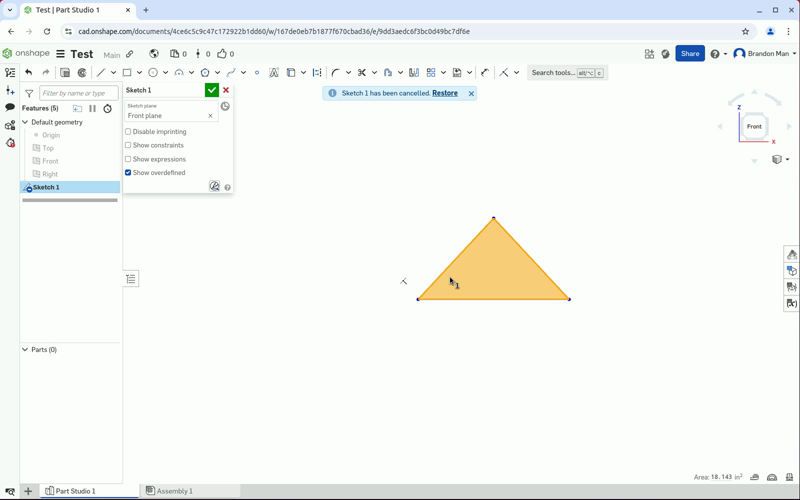
scroll(-6)
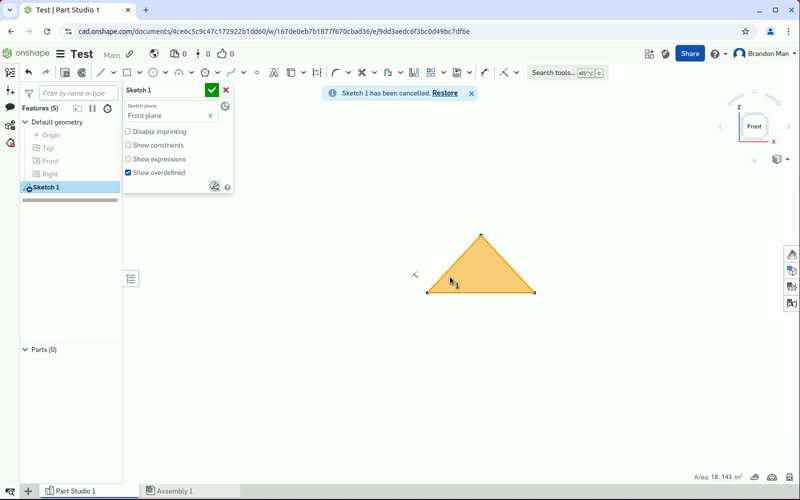
scroll(-6)
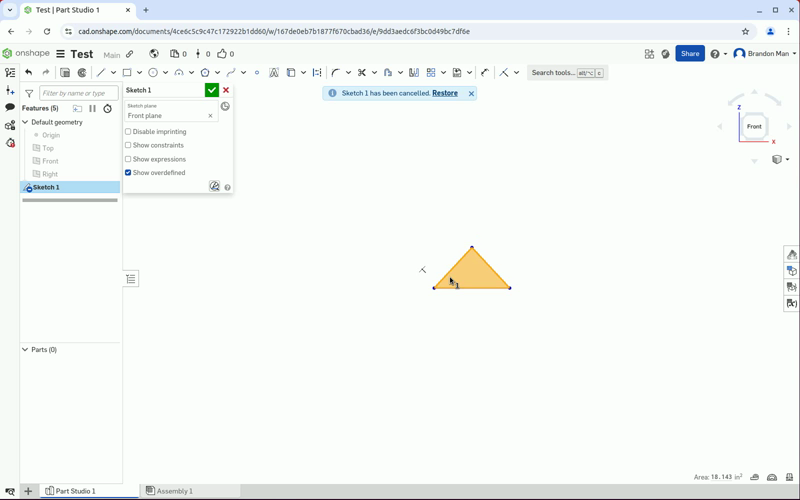
scroll(-6)
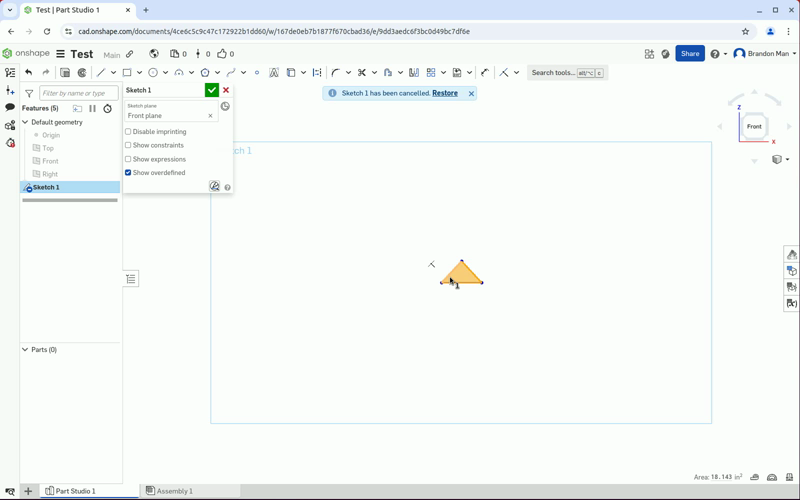
mouse_move(73, 352)
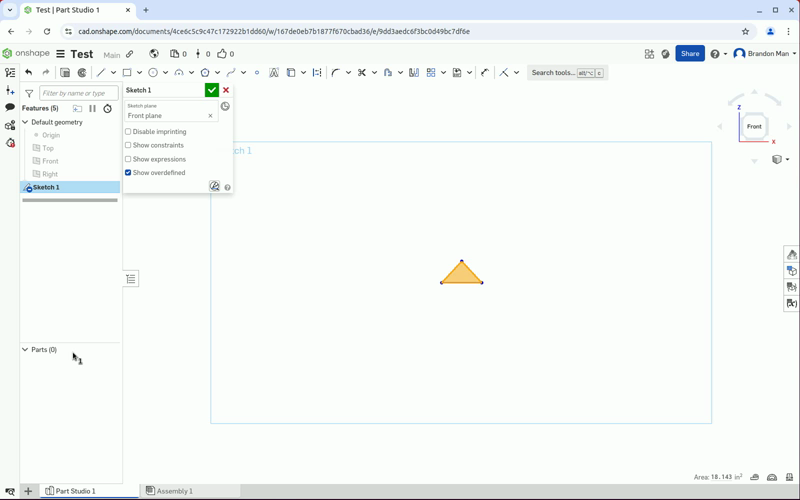
key(shift+y)
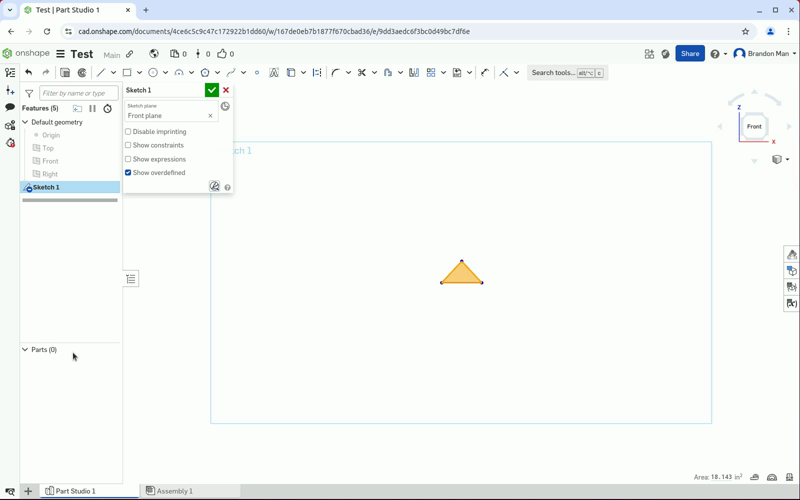
key(shift+e)
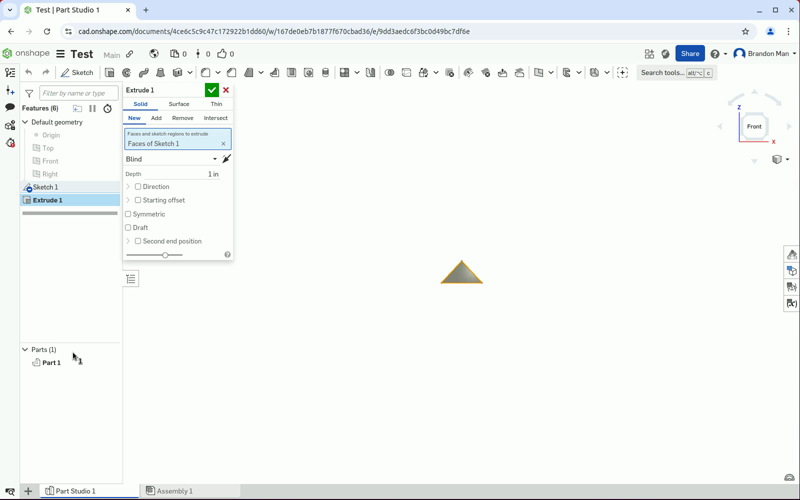
mouse_move(143, 106)
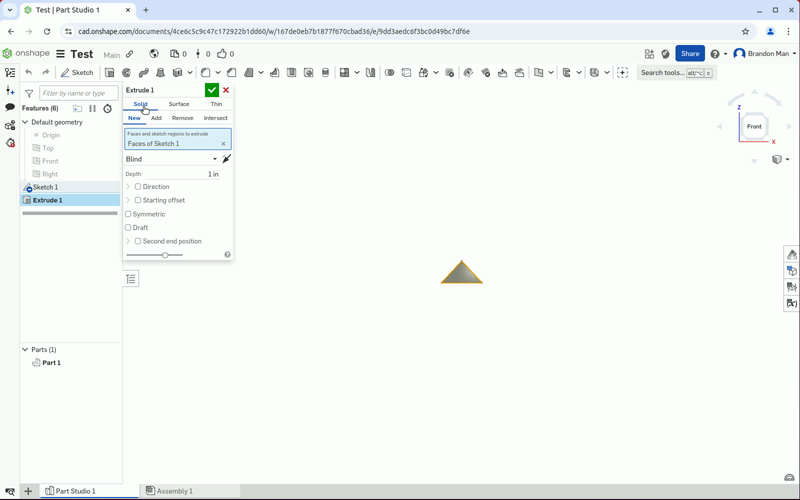
click(143, 106)
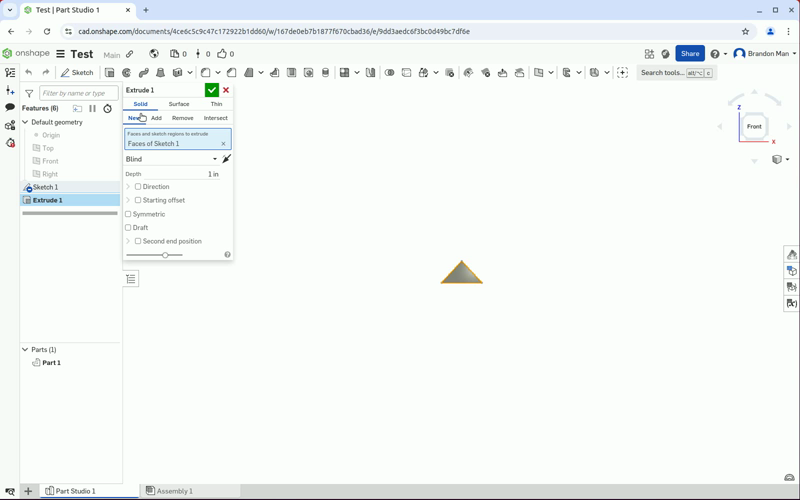
mouse_move(137, 120)
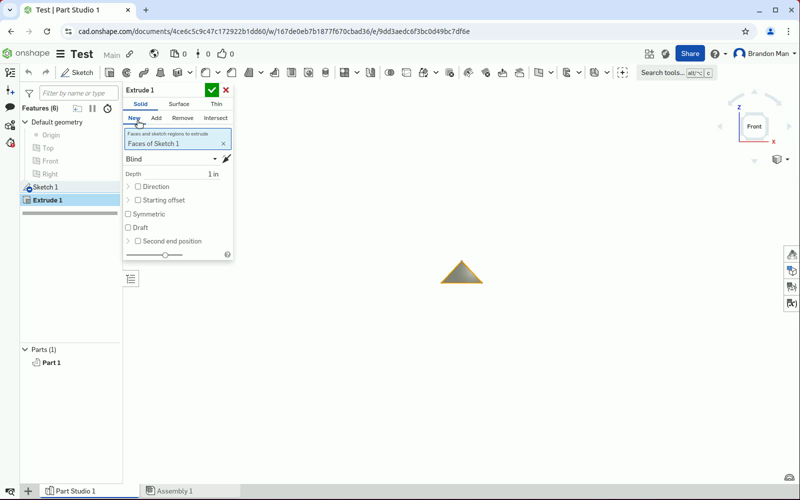
click(137, 120)
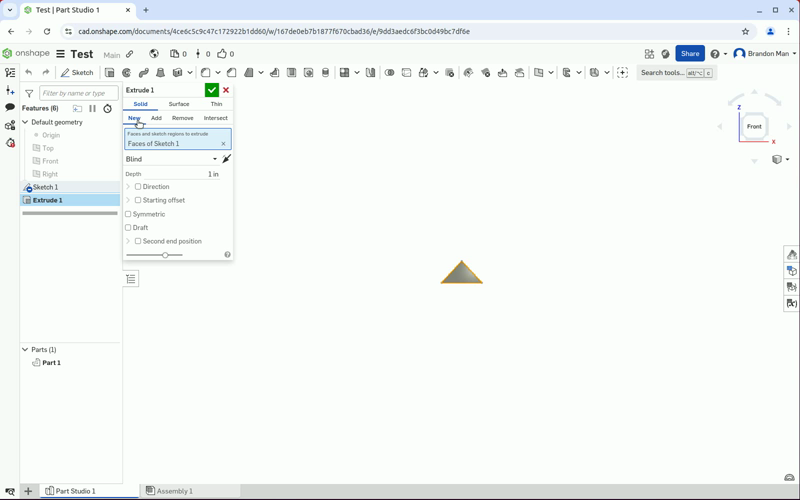
key(tab, 4)
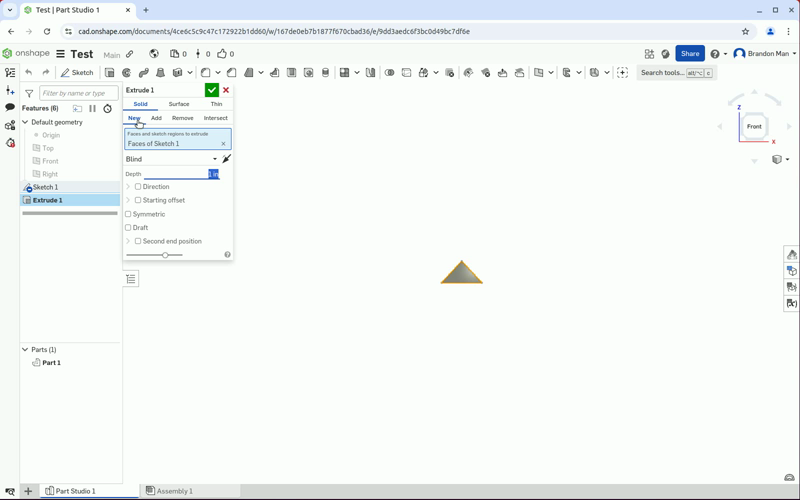
text(23.108)
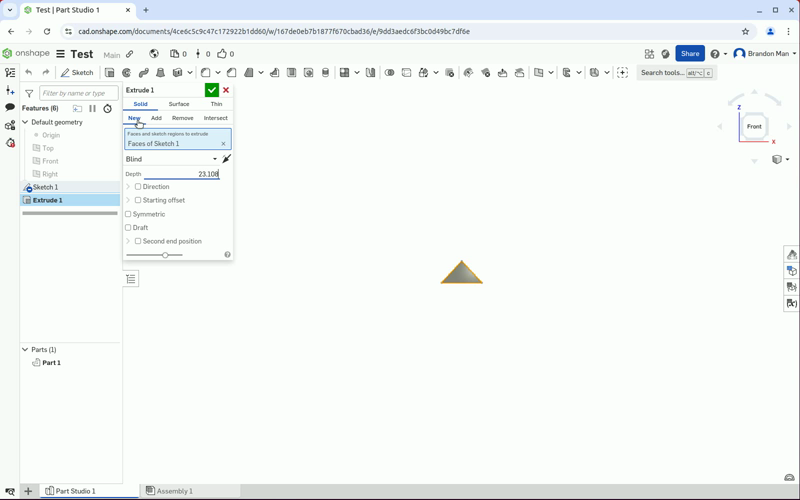
key(enter)
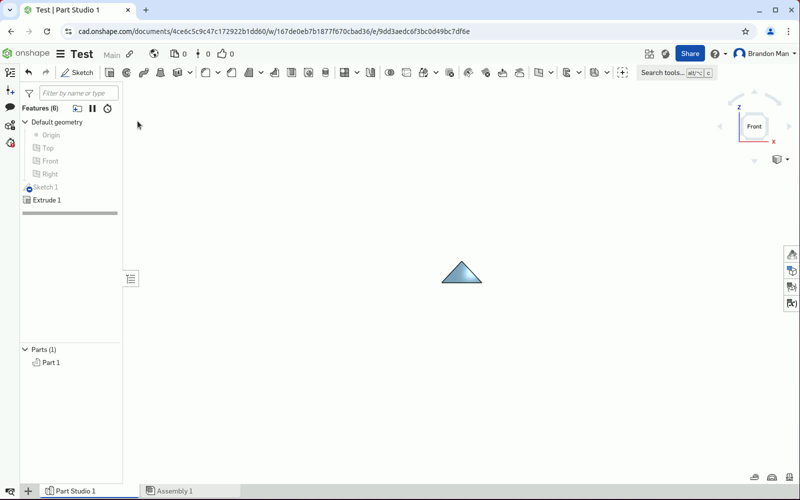
key(shift+h)
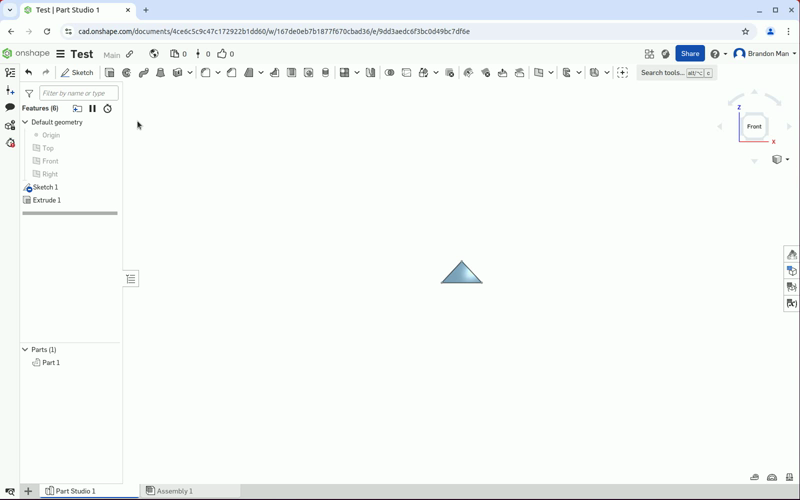
key(shift+h)
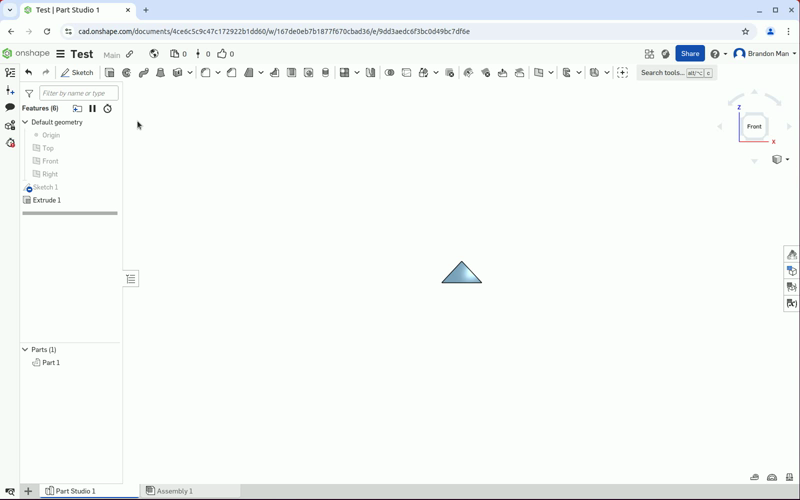
mouse_move(73, 189)
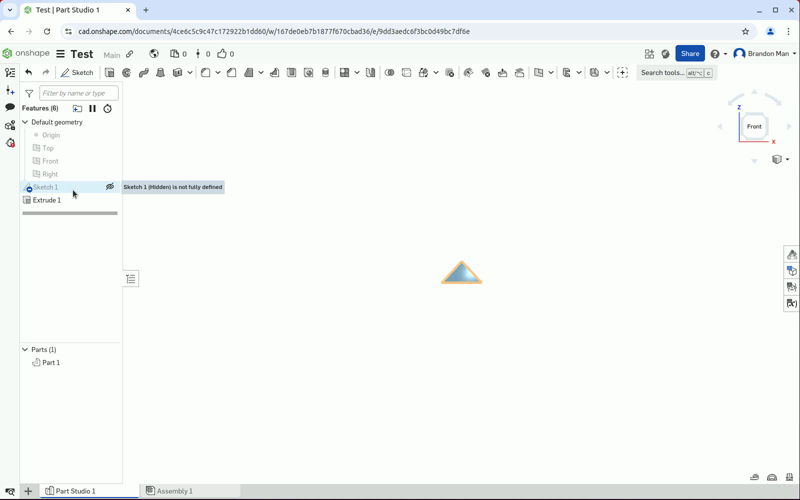
click(73, 189)
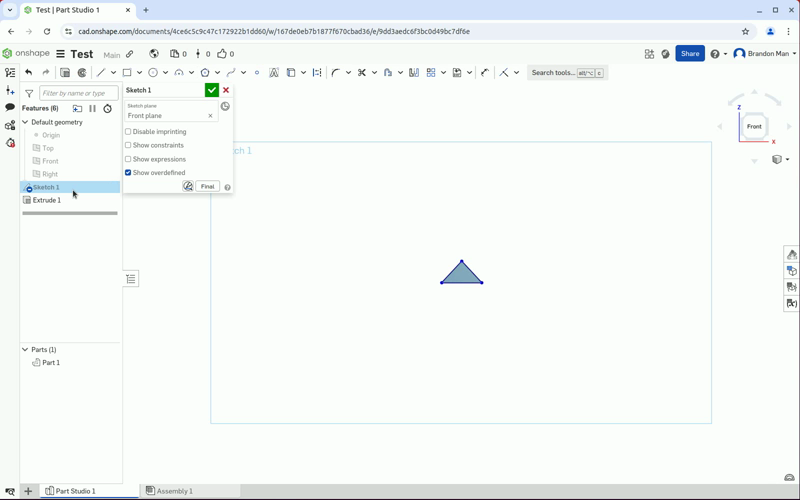
mouse_move(229, 92)
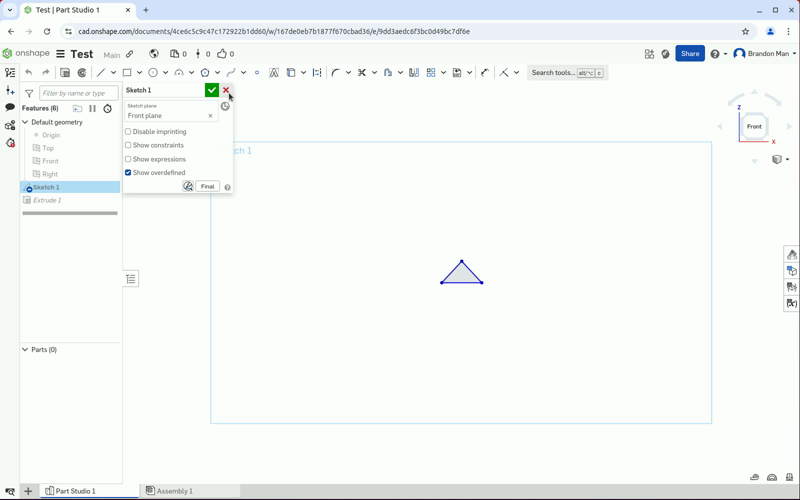
click(229, 92)
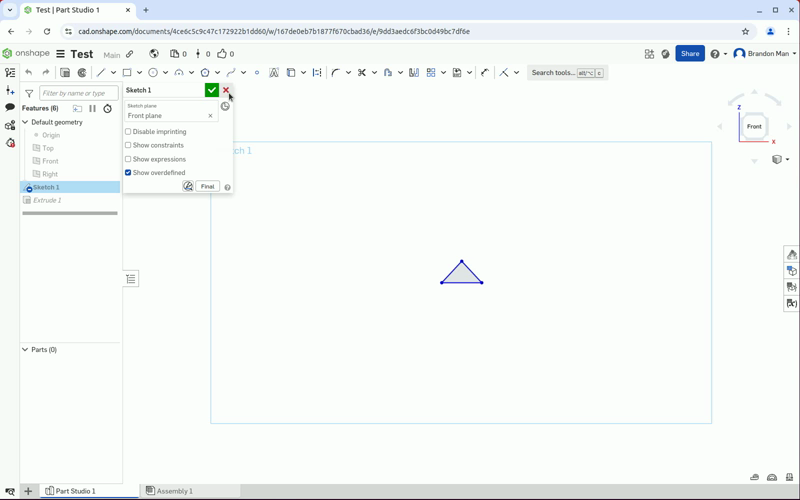
key(shift+s)
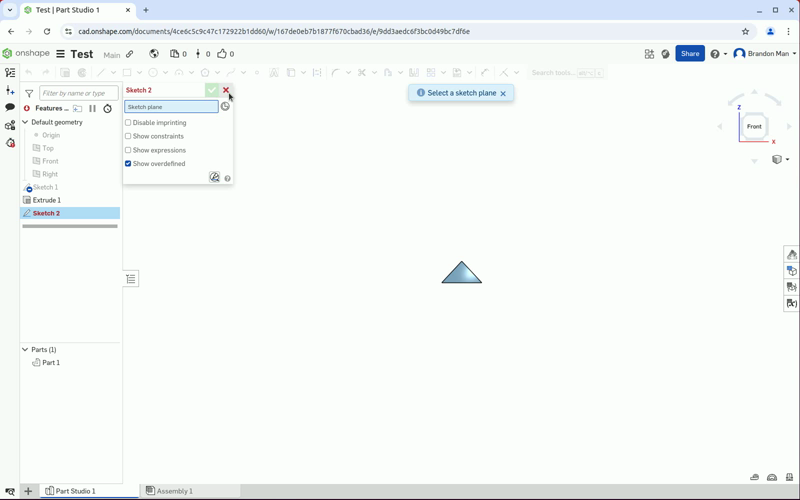
mouse_move(73, 163)
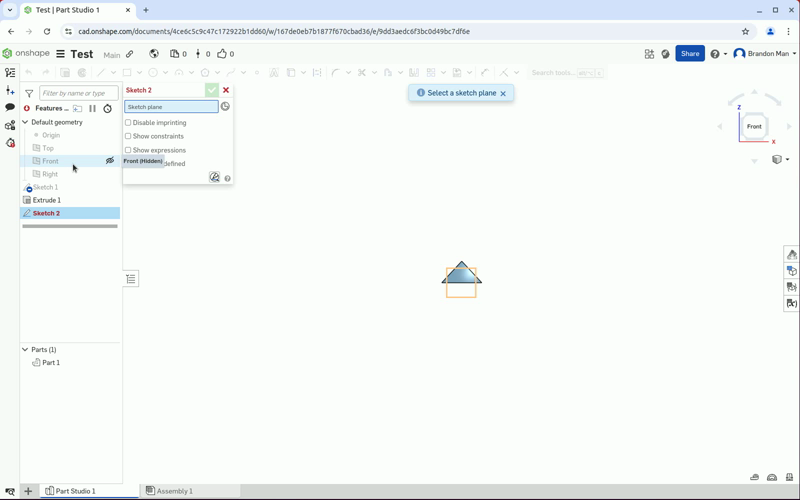
click(73, 163)
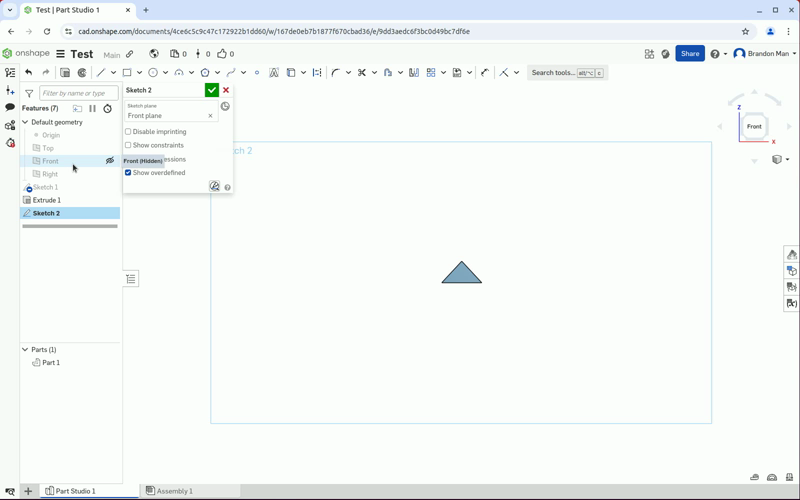
mouse_move(73, 352)
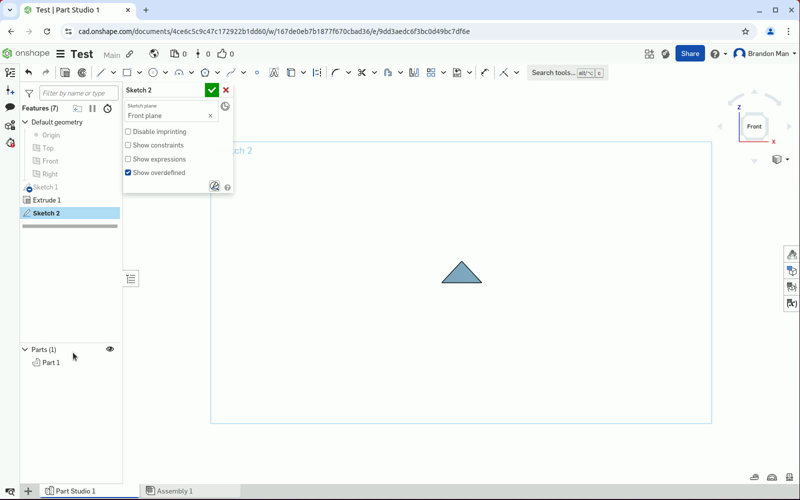
key(y)
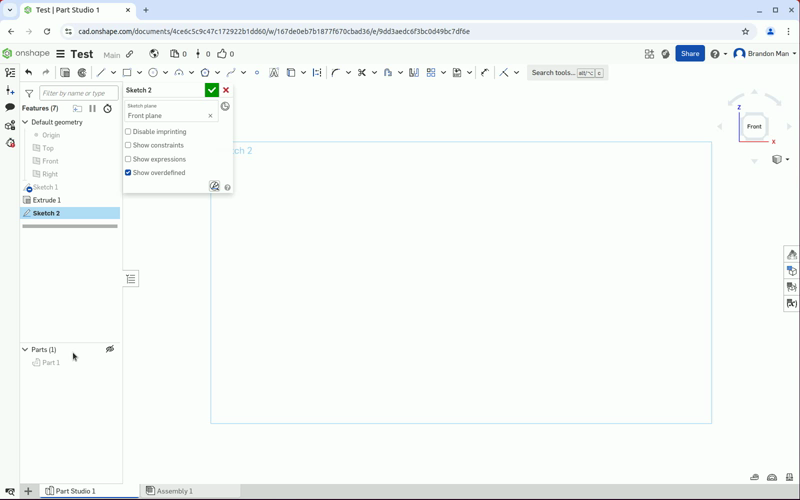
key(l)
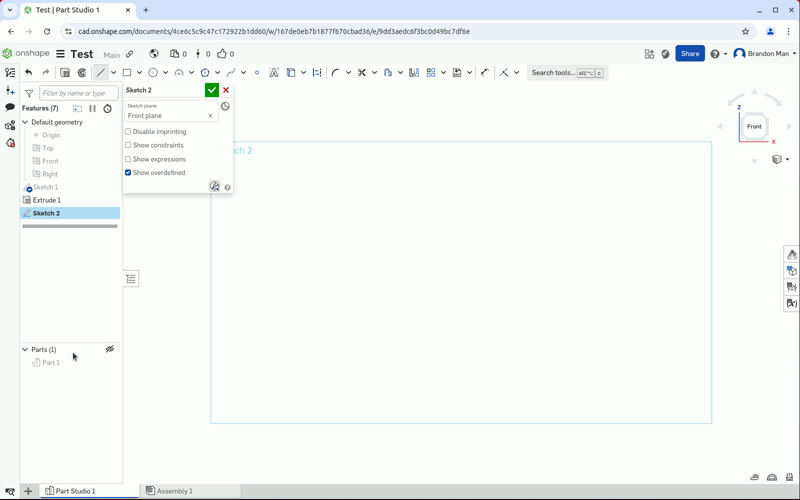
key_down(shift)
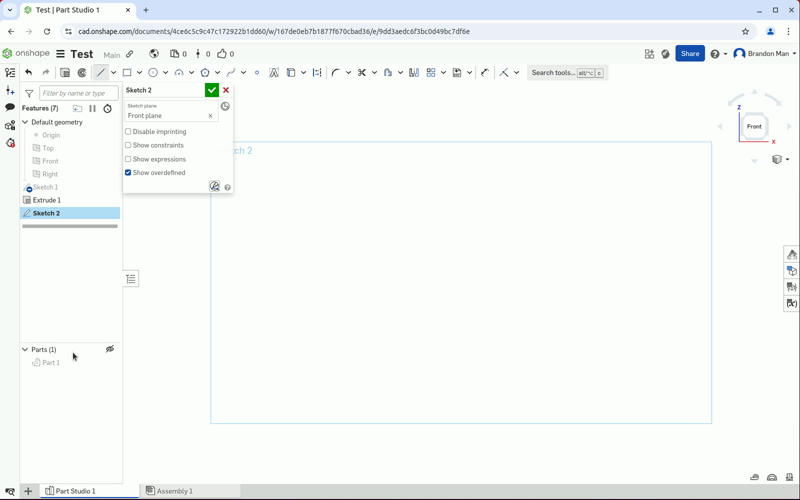
mouse_move(416, 222)
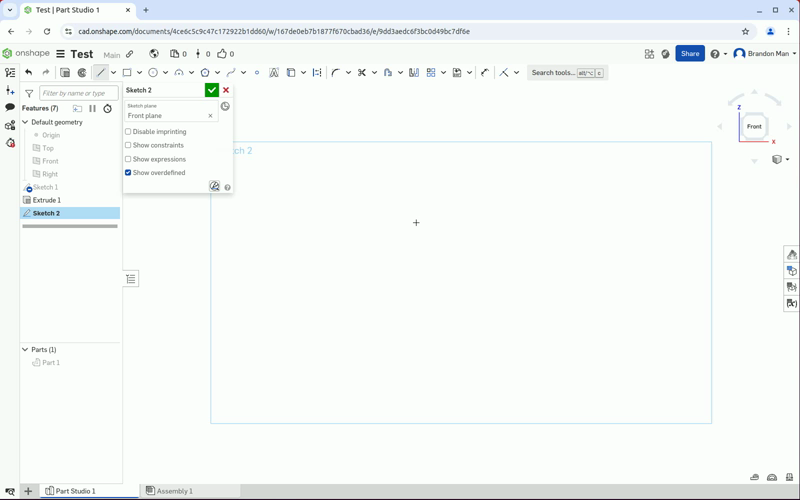
click(416, 222)
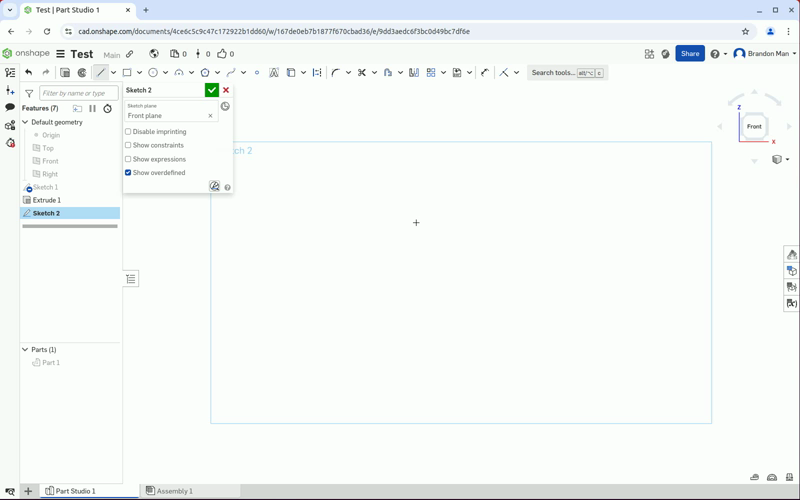
key_up(shift)
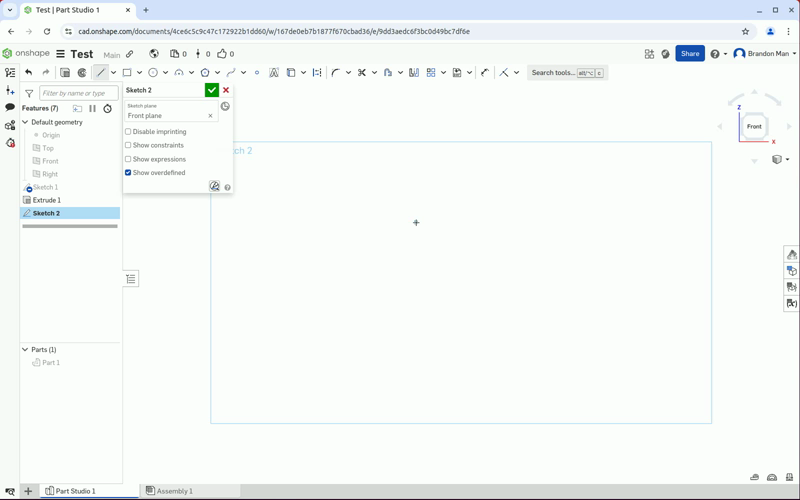
key_down(shift)
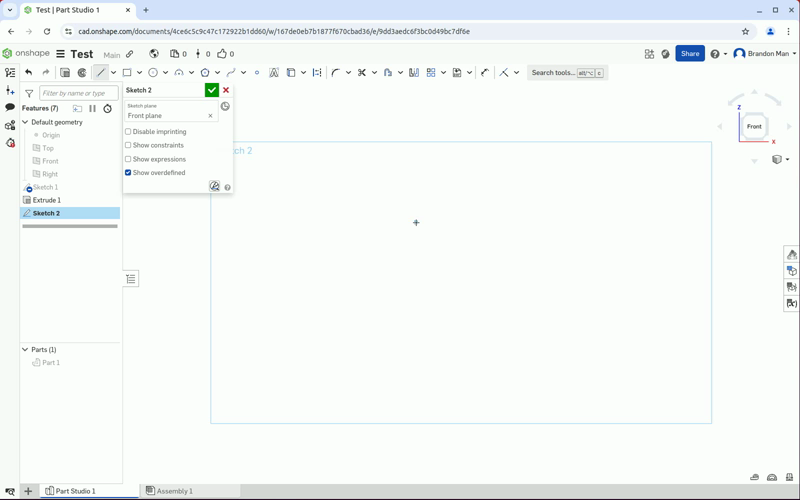
mouse_move(446, 222)
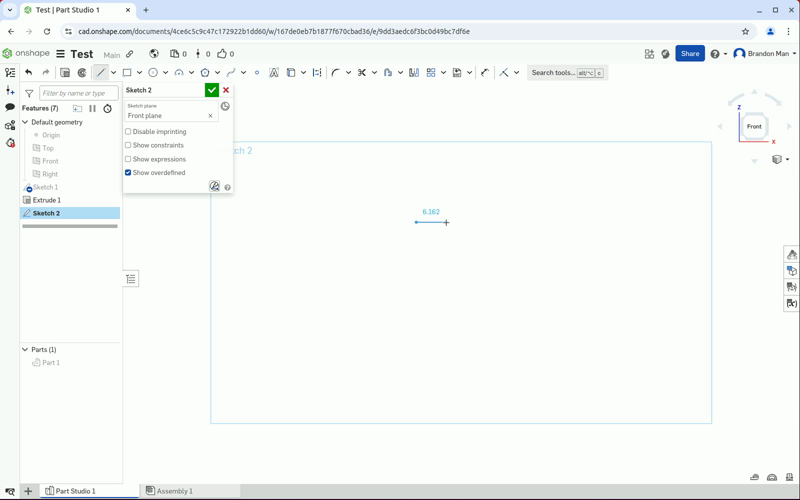
mouse_move(460, 261)
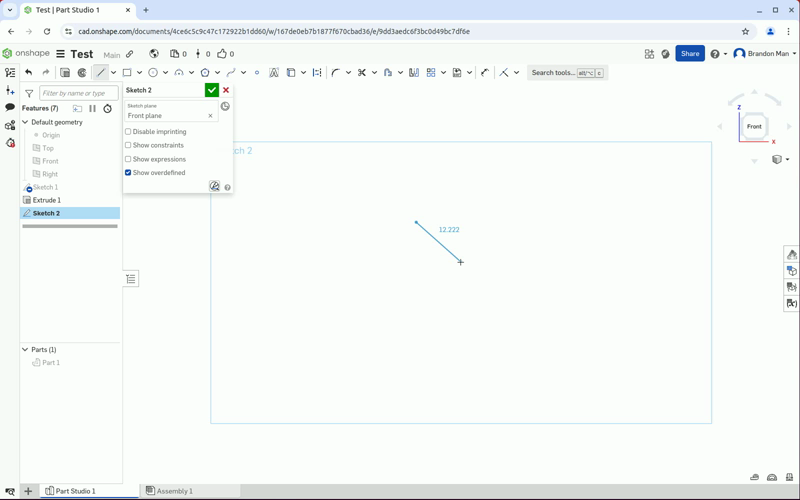
click(460, 261)
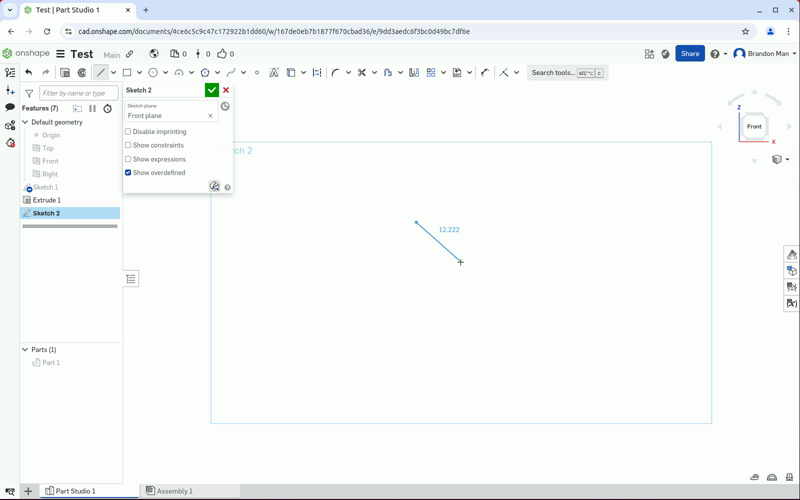
key_up(shift)
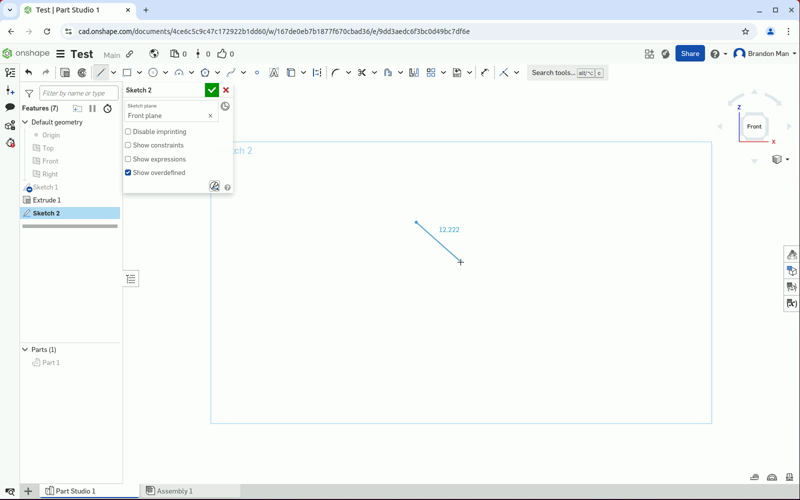
key_down(shift)
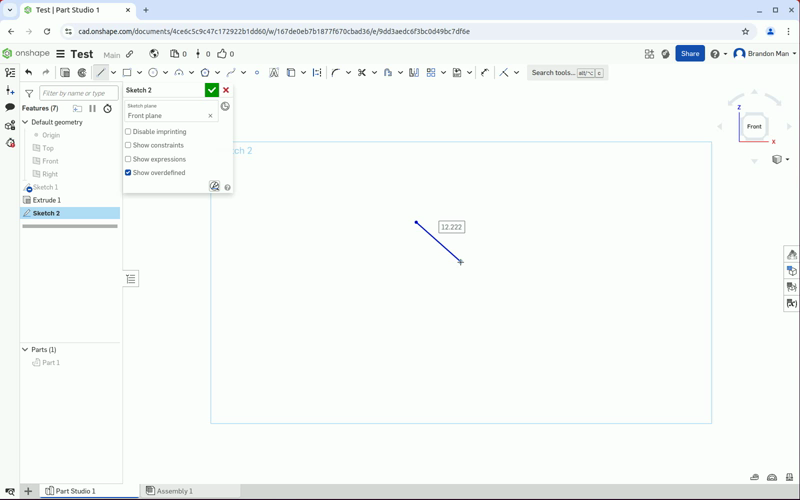
mouse_move(490, 261)
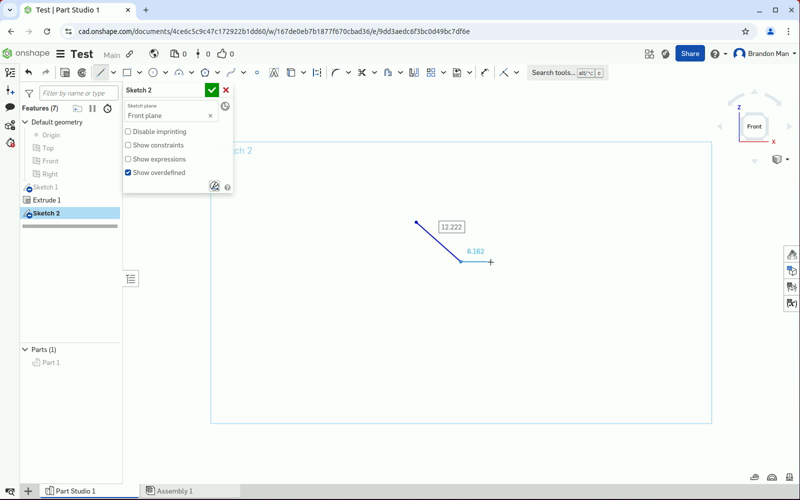
mouse_move(504, 222)
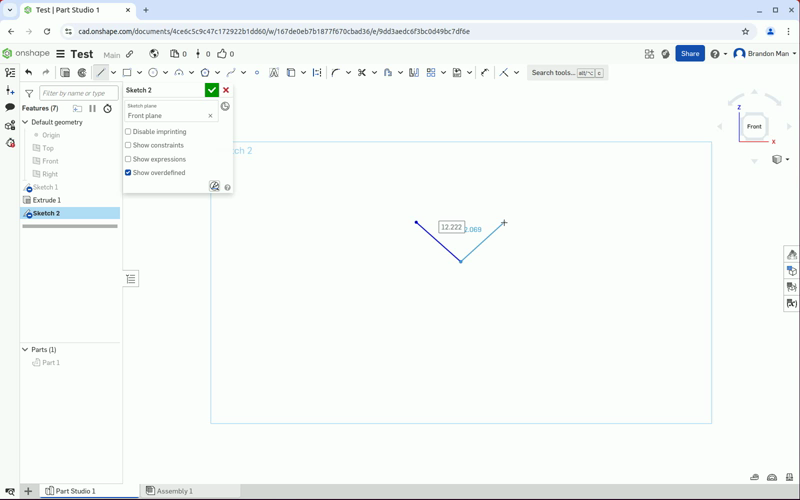
click(504, 222)
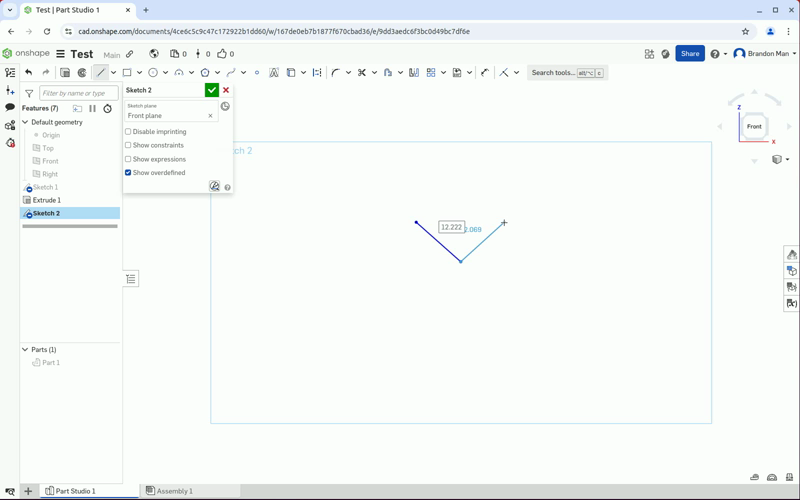
key_up(shift)
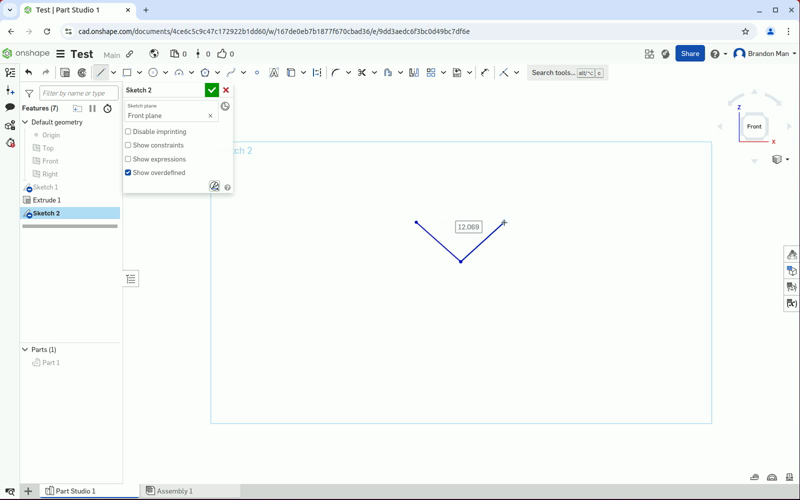
key_down(shift)
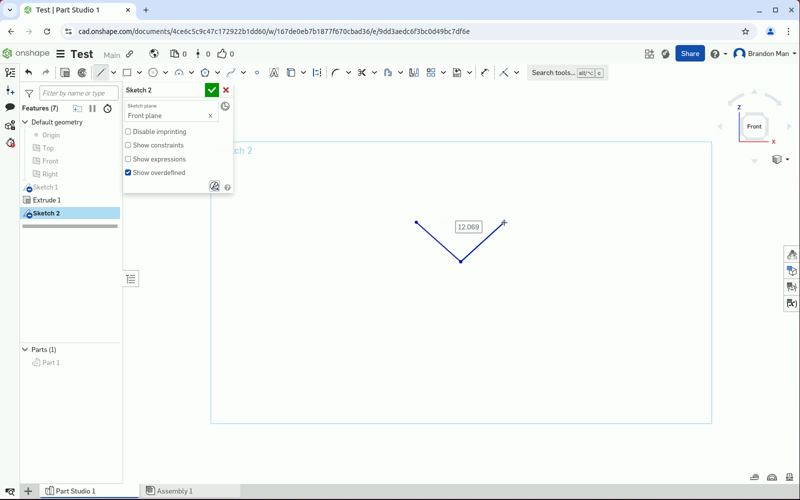
mouse_move(416, 222)
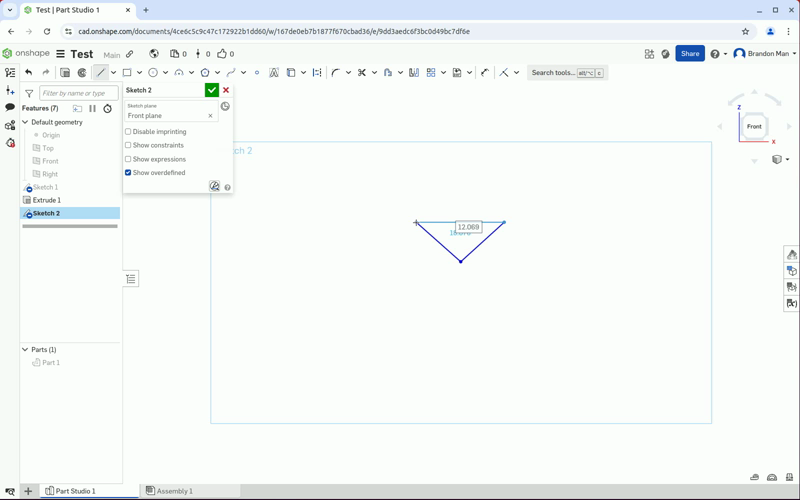
key_up(shift)
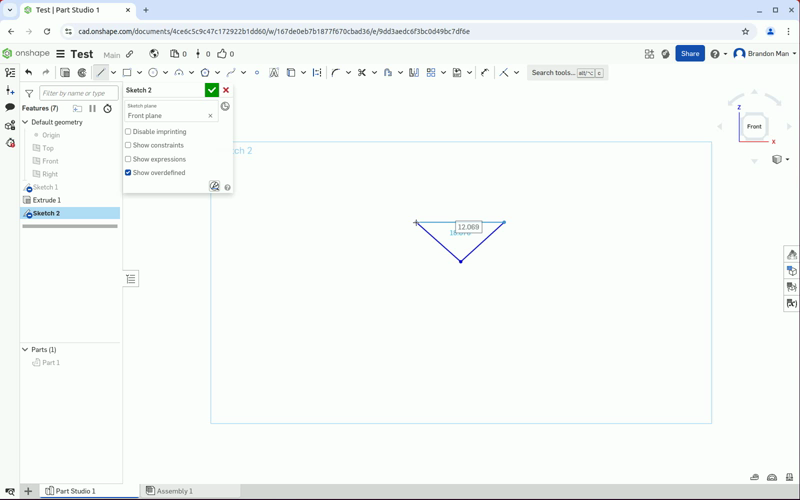
click(416, 222)
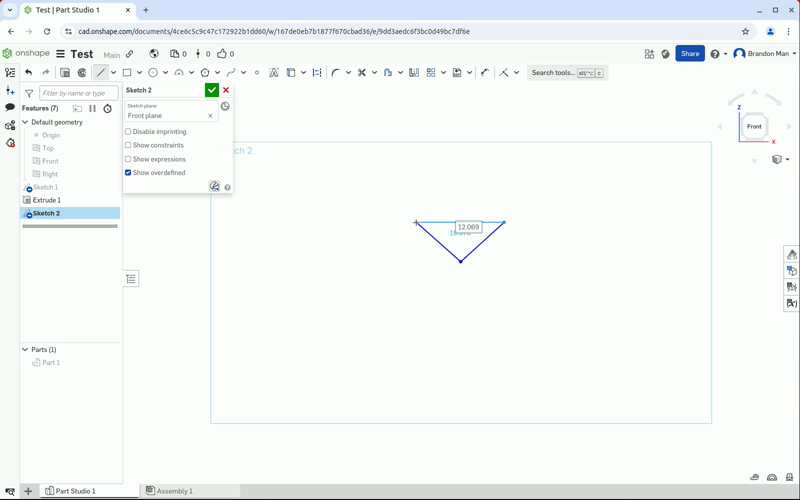
key(esc)
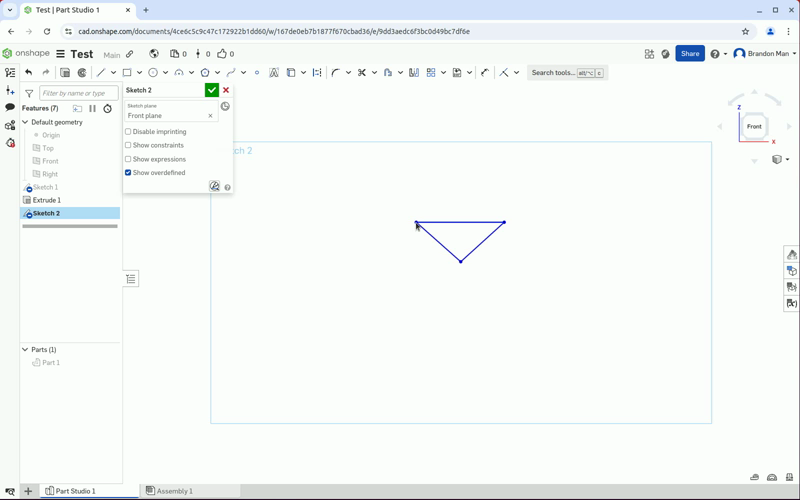
mouse_move(484, 229)
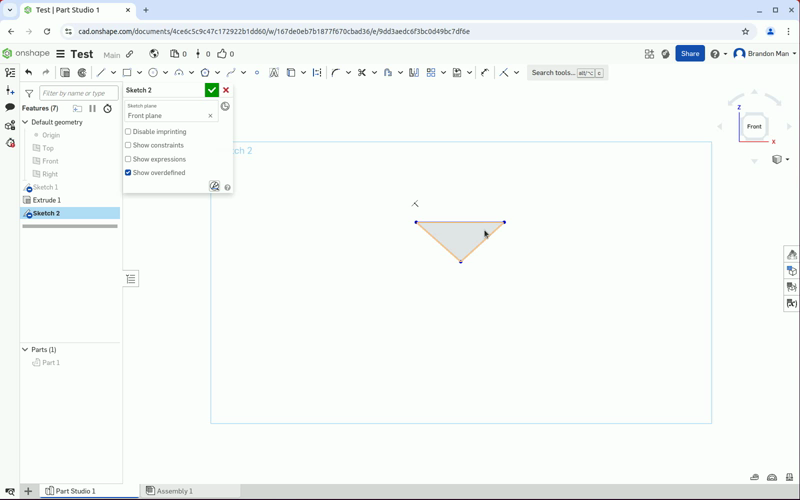
scroll(6)
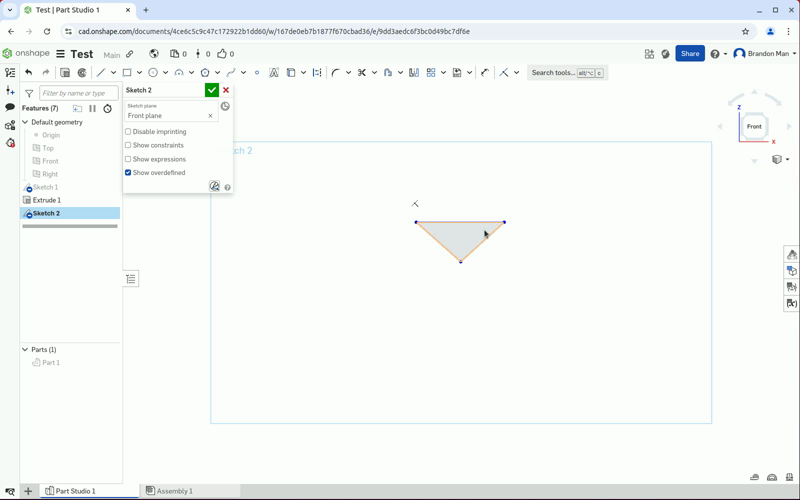
scroll(6)
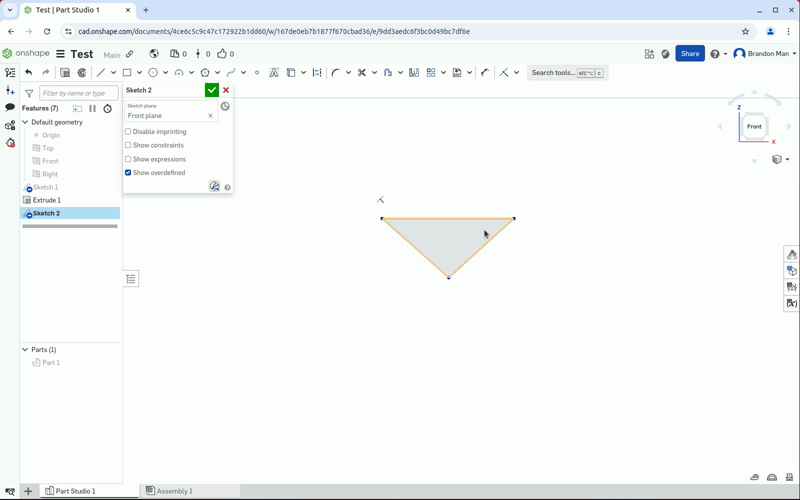
scroll(6)
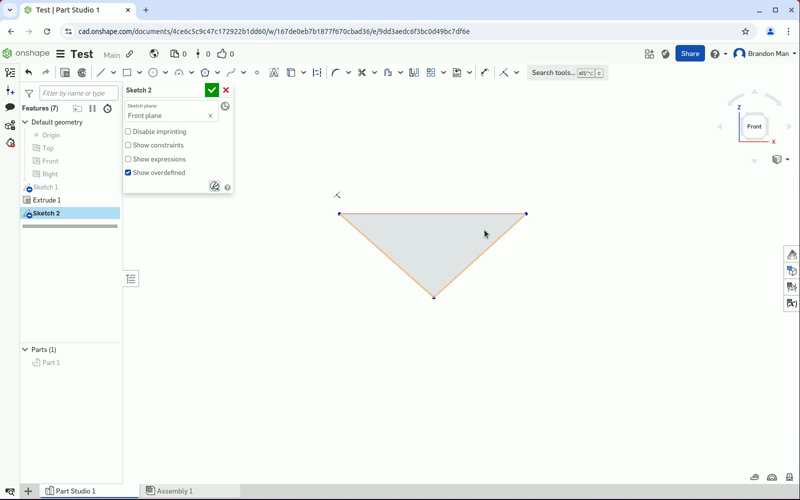
scroll(6)
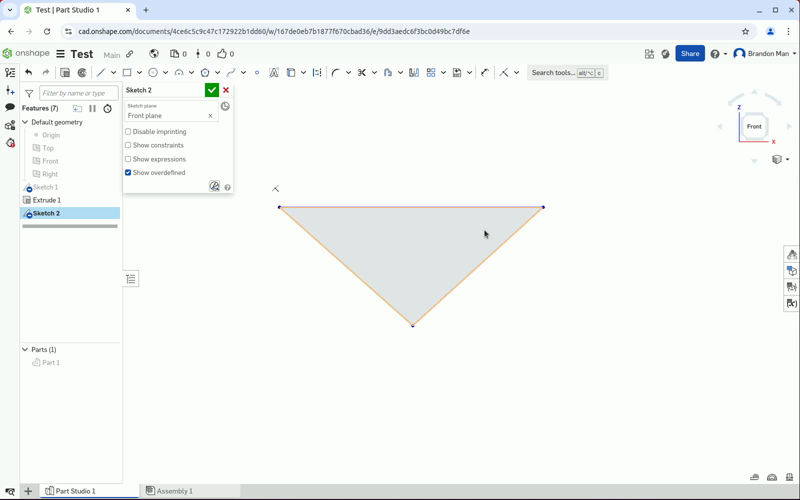
scroll(6)
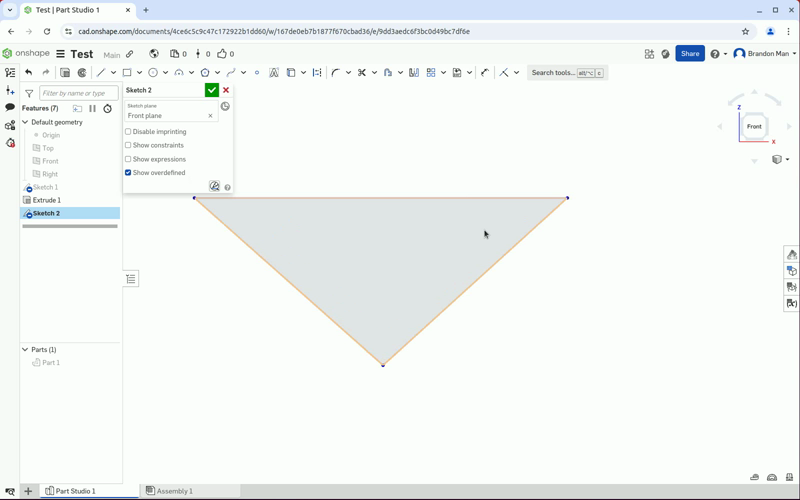
scroll(6)
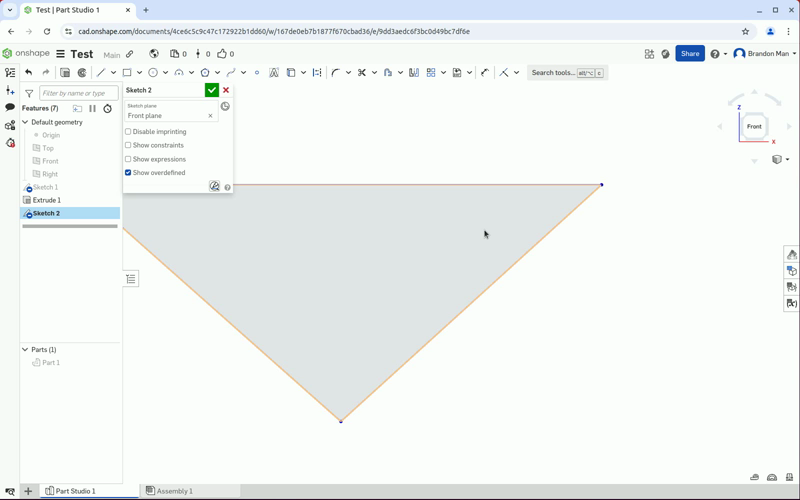
scroll(6)
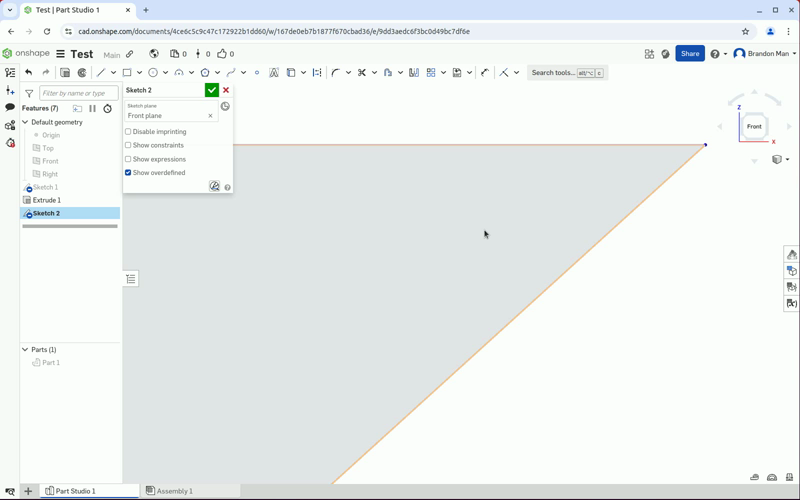
click(484, 229)
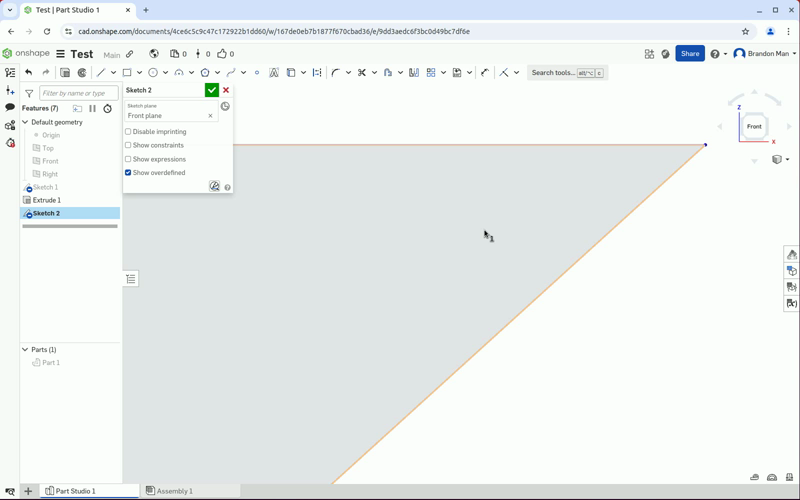
scroll(-6)
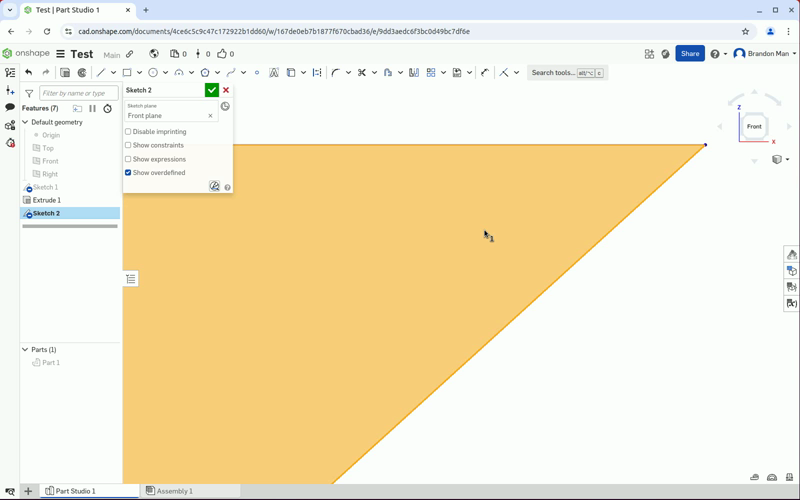
scroll(-6)
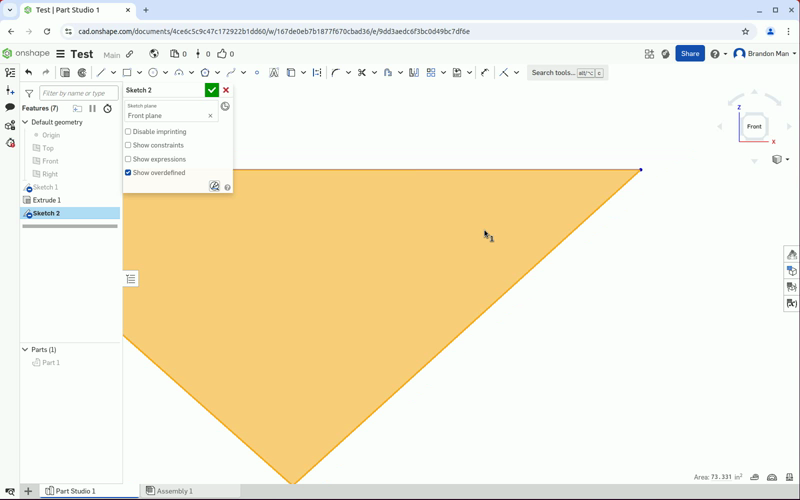
scroll(-6)
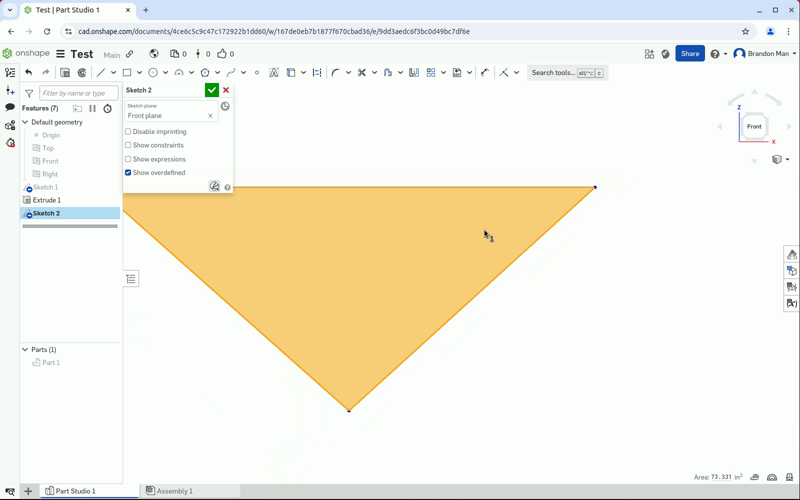
scroll(-6)
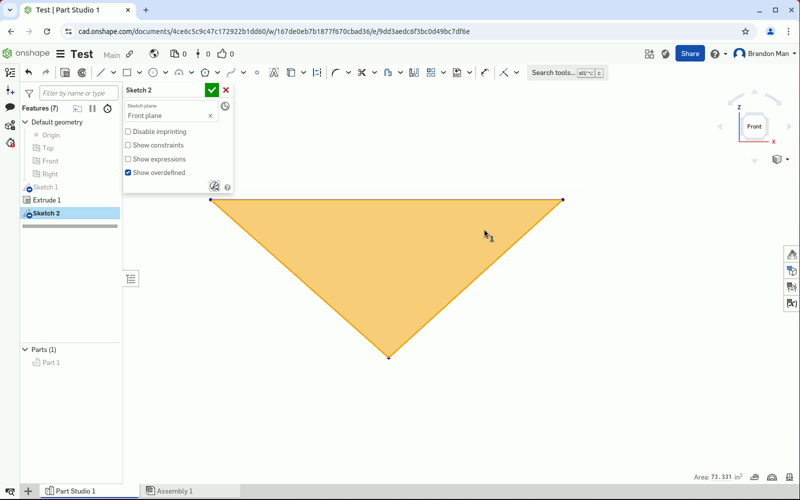
scroll(-6)
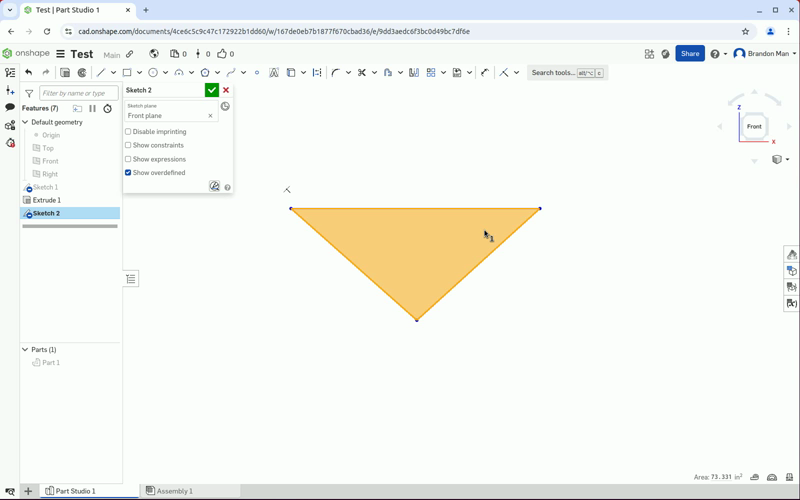
scroll(-6)
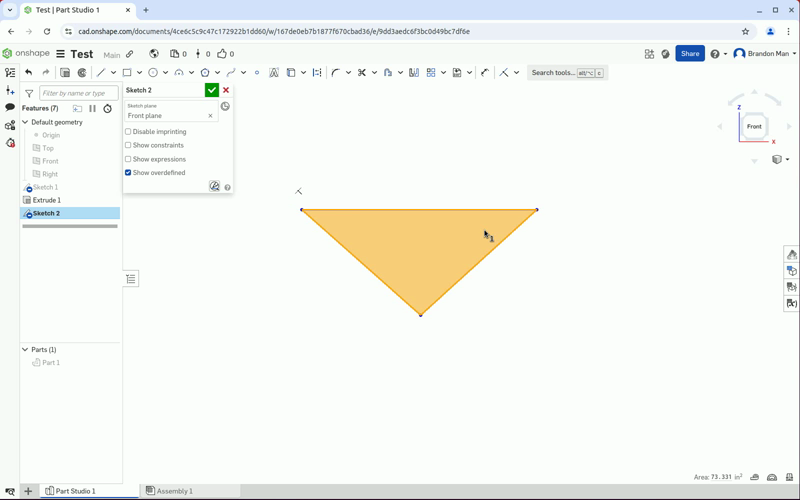
scroll(-6)
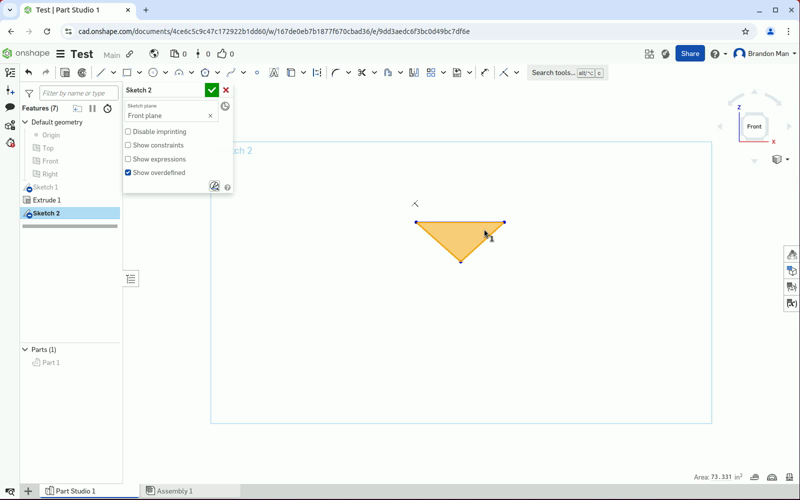
mouse_move(73, 352)
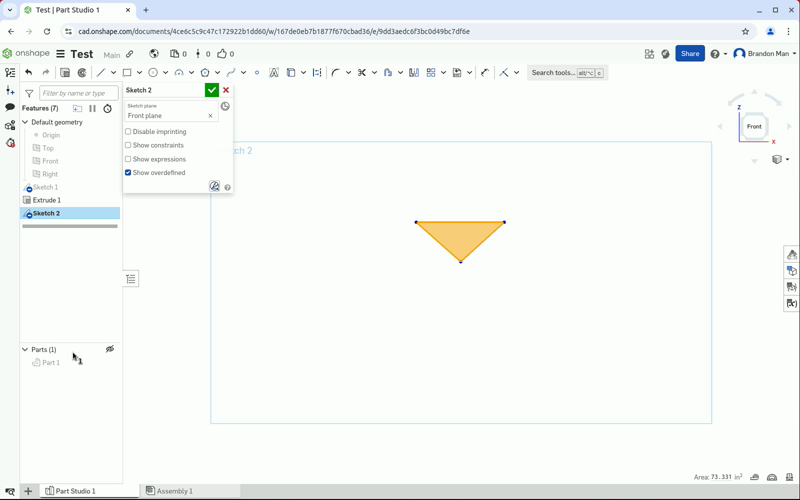
key(shift+y)
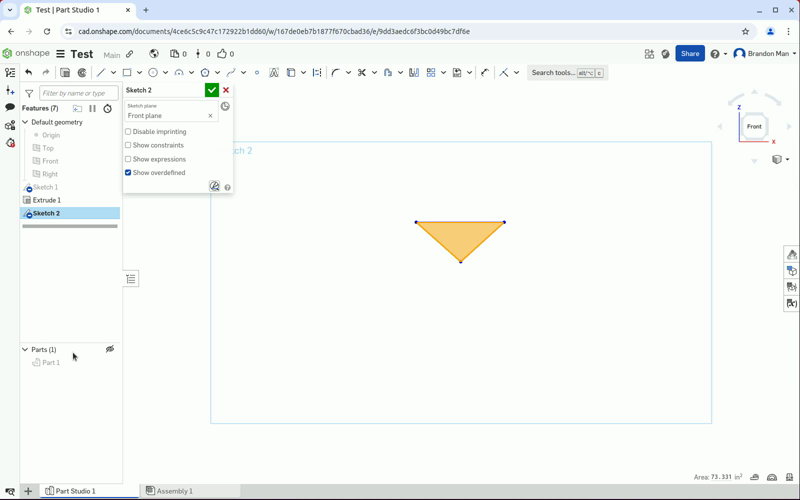
key(shift+e)
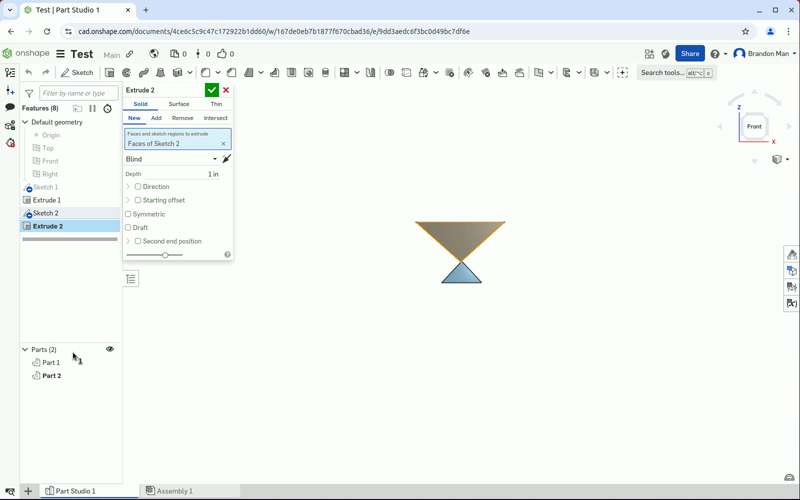
mouse_move(143, 106)
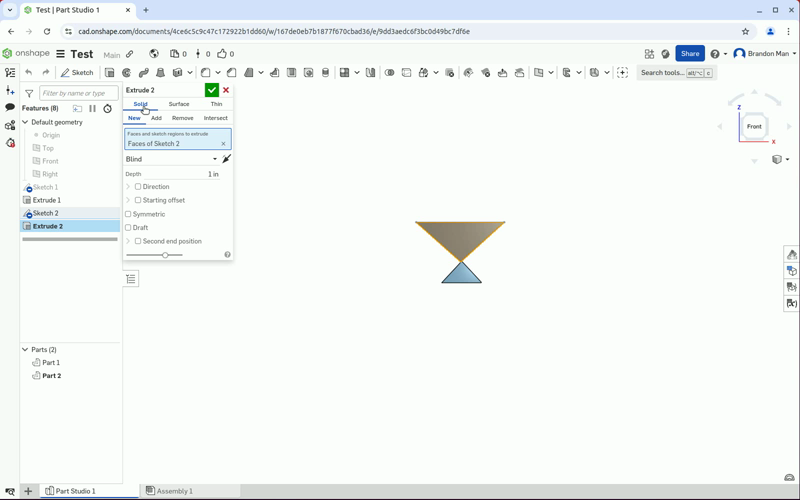
click(143, 106)
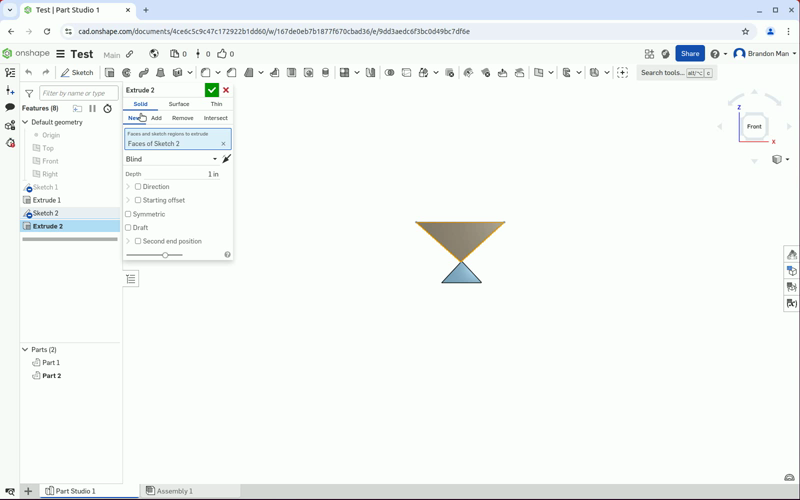
mouse_move(137, 120)
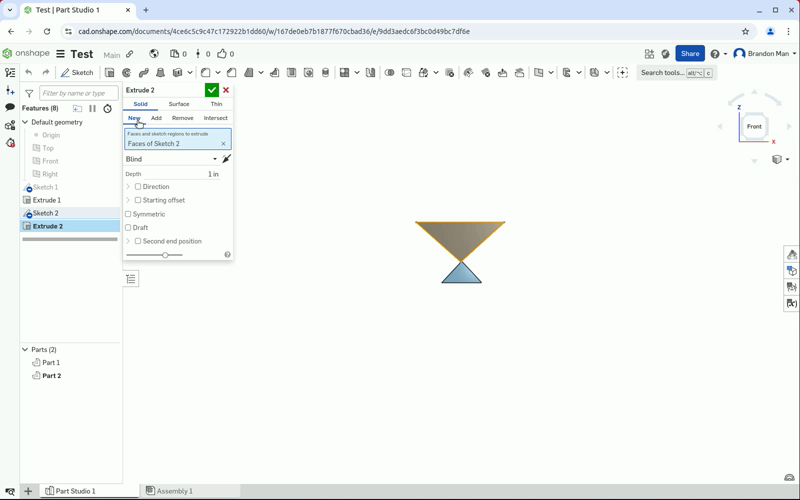
click(137, 120)
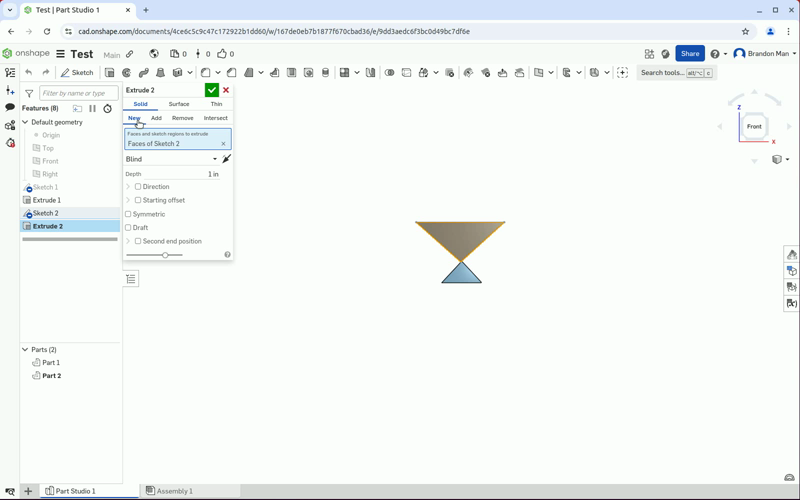
key(tab, 4)
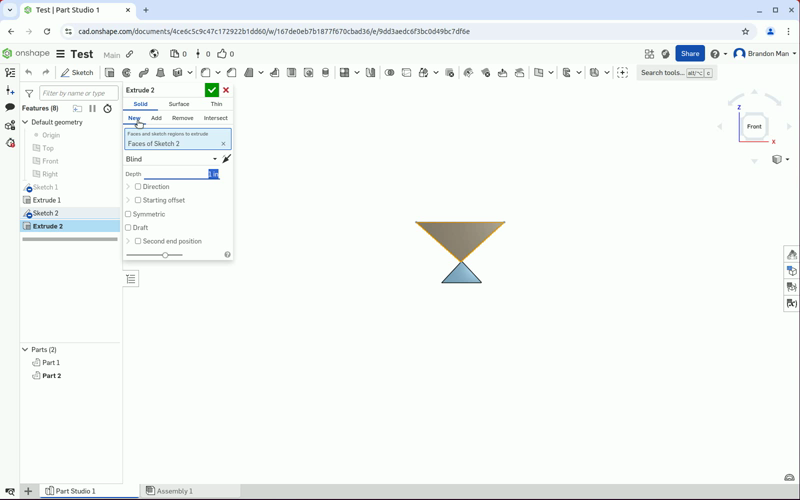
text(23.108)
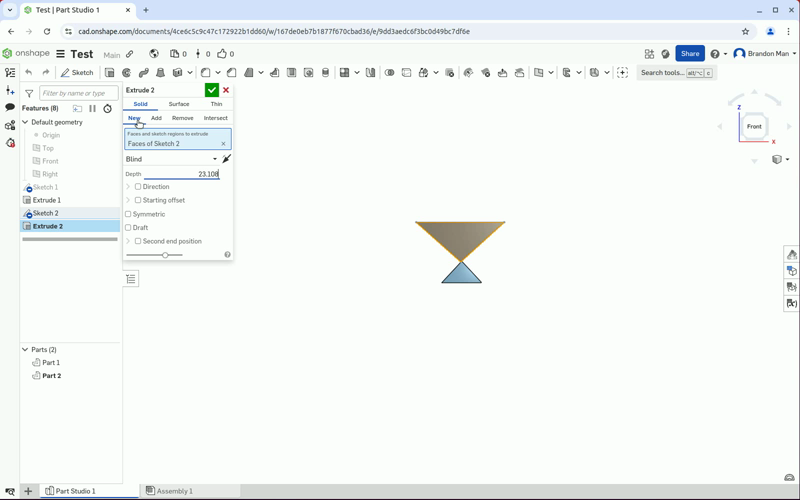
key(enter)
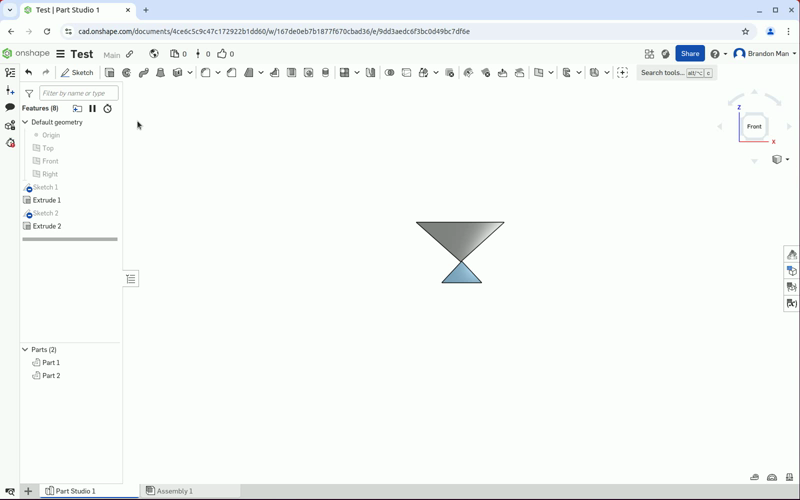
key(shift+h)
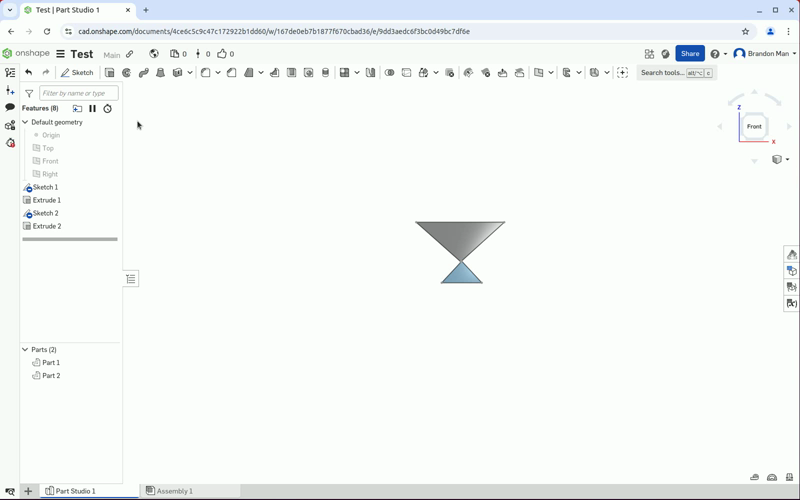
key(shift+h)
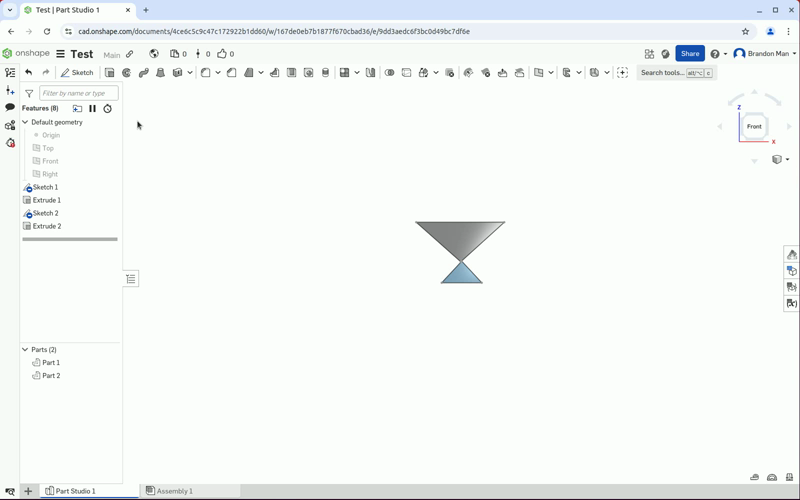
key(shift+7)
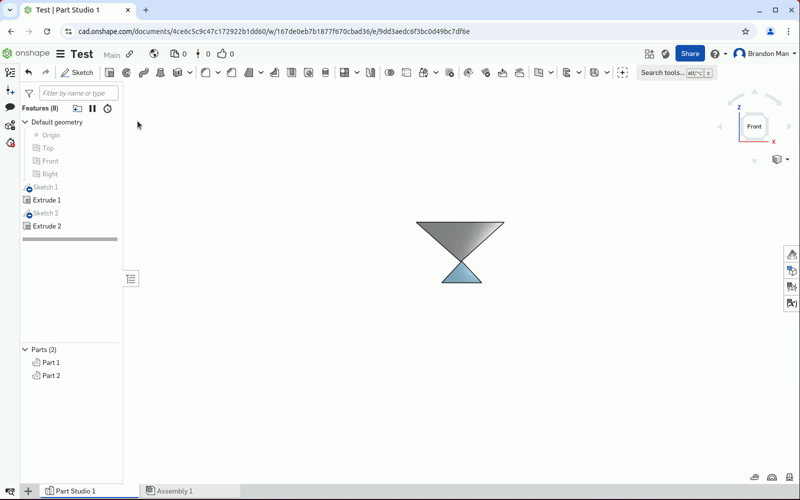
key(left, 2)
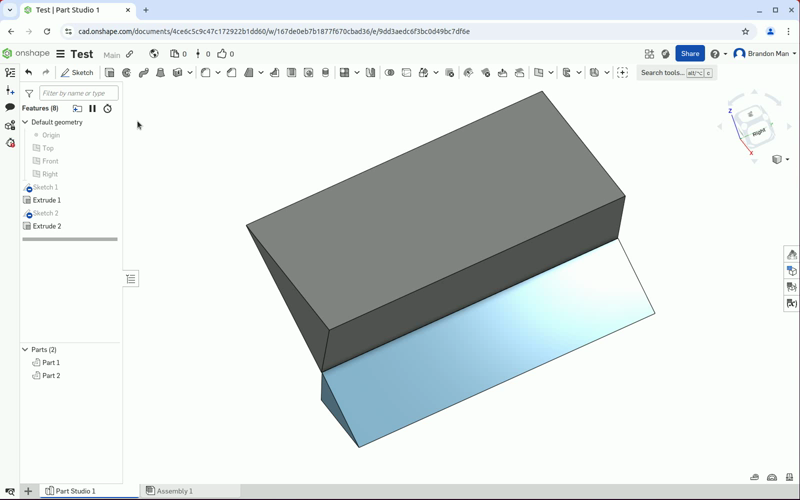
key(down, 2)
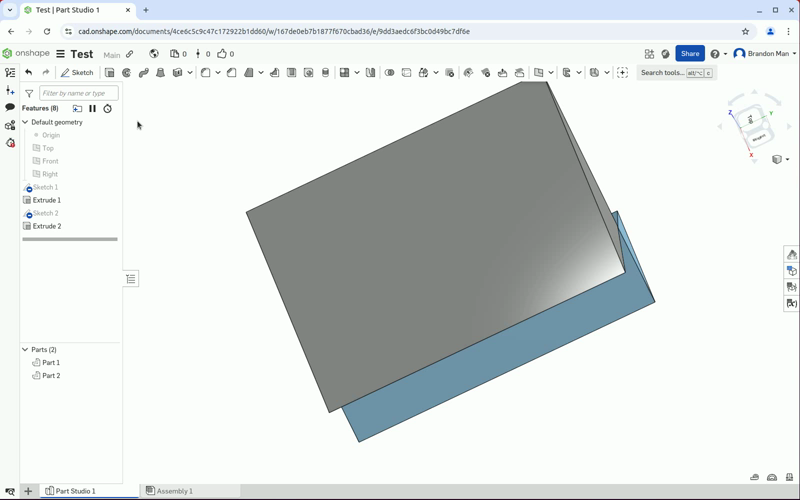
key(up, 2)
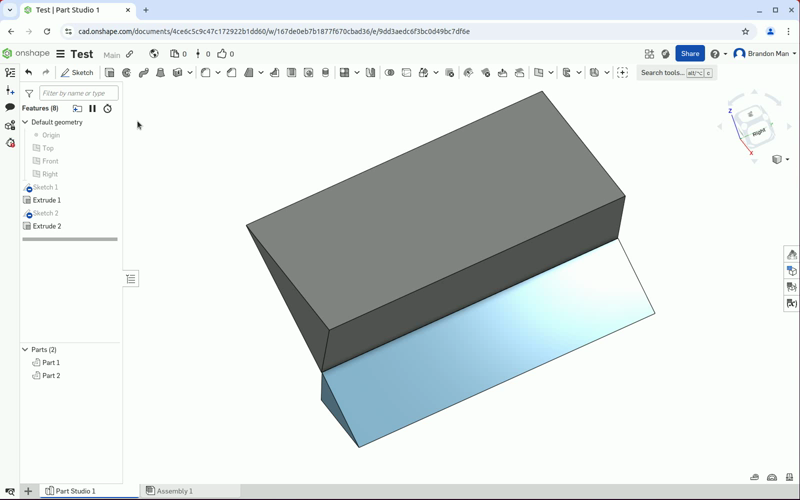
key(right, 2)
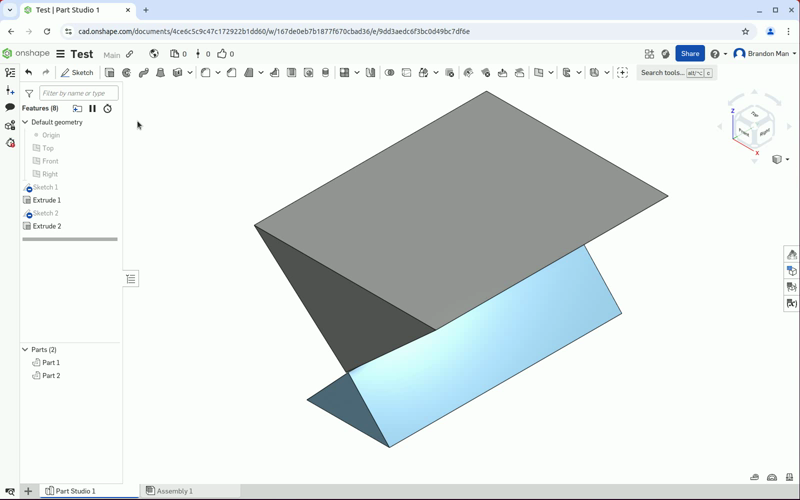
mouse_move(73, 189)
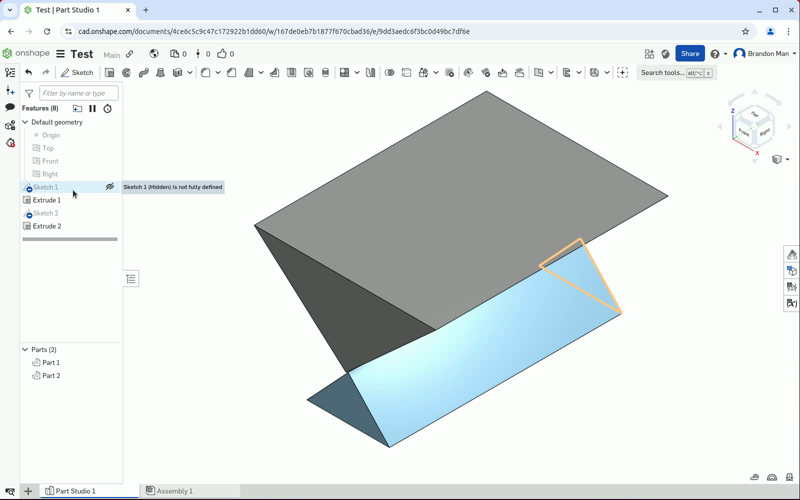
click(73, 189)